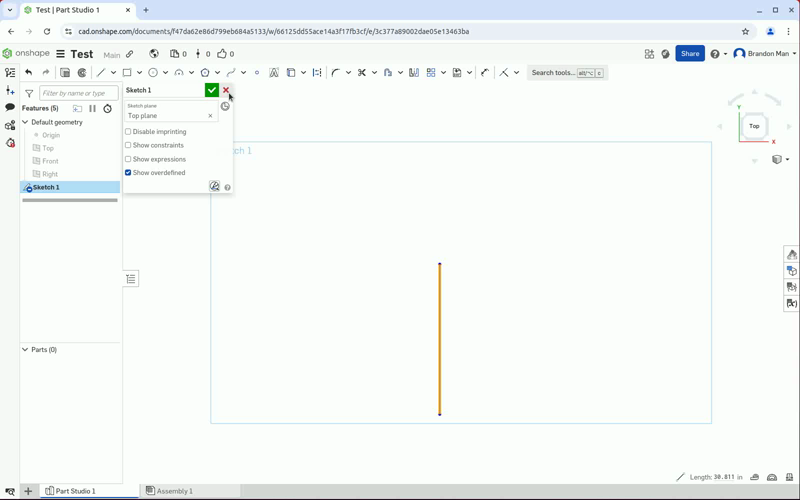
key(shift+h)
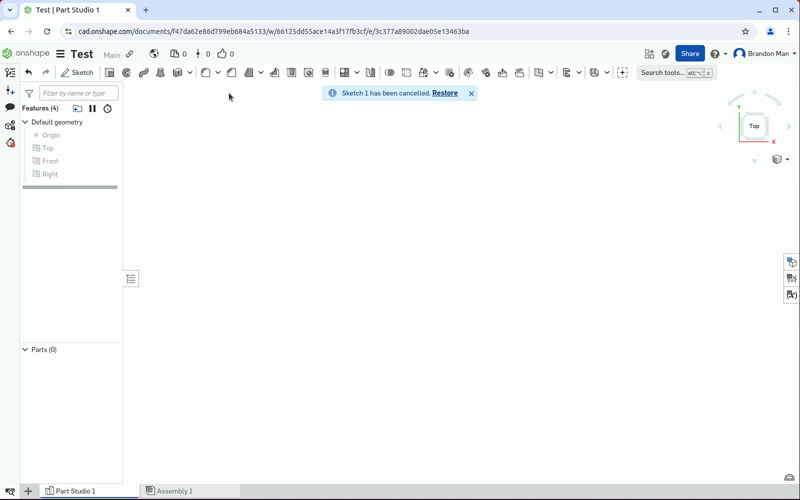
mouse_move(73, 352)
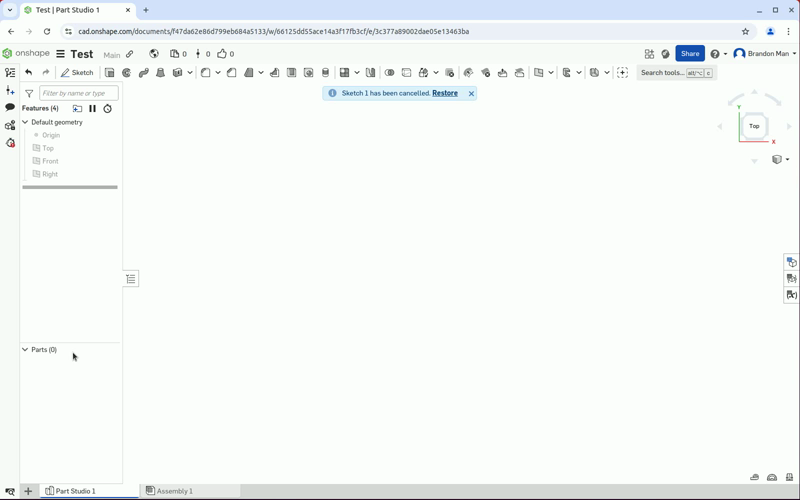
key(y)
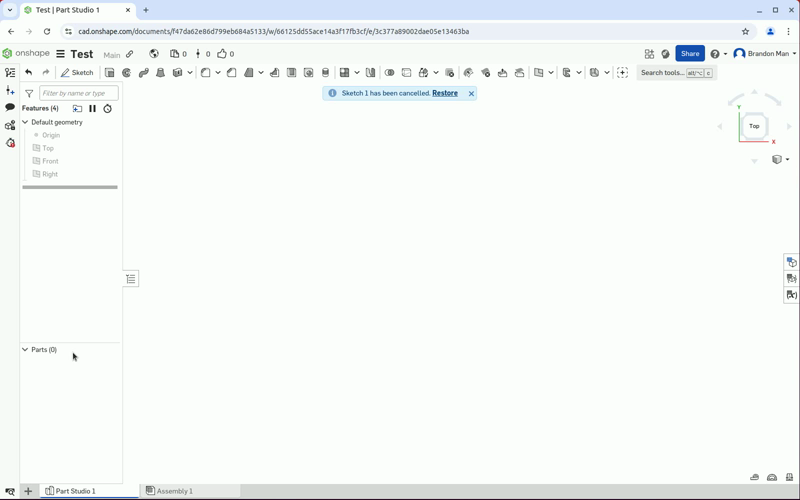
key(shift+p)
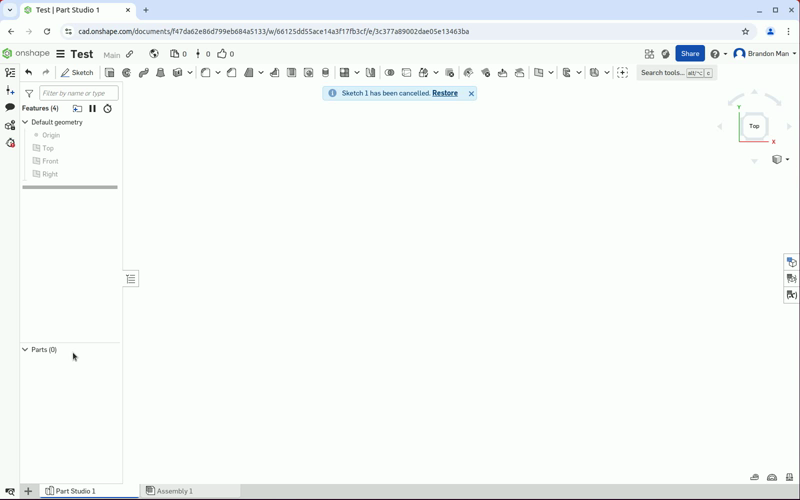
key(space)
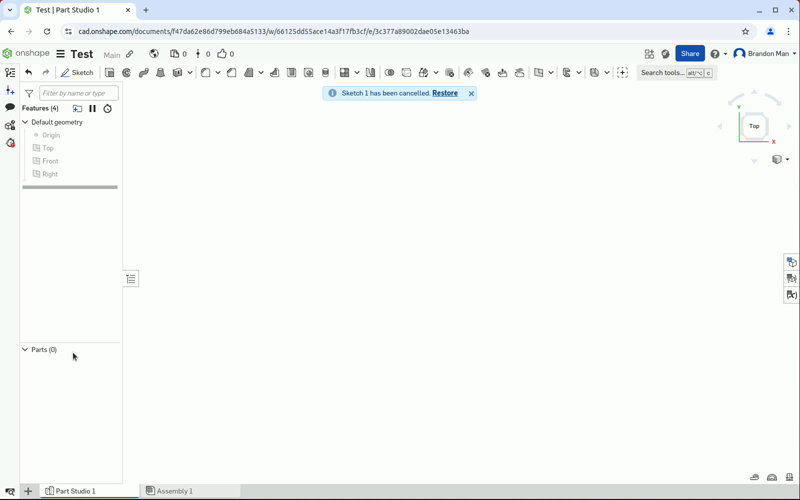
key_down(shift)
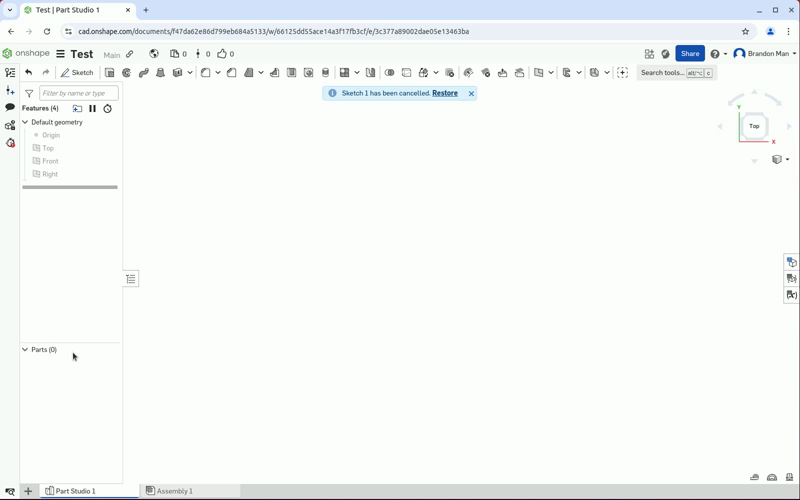
key(up)
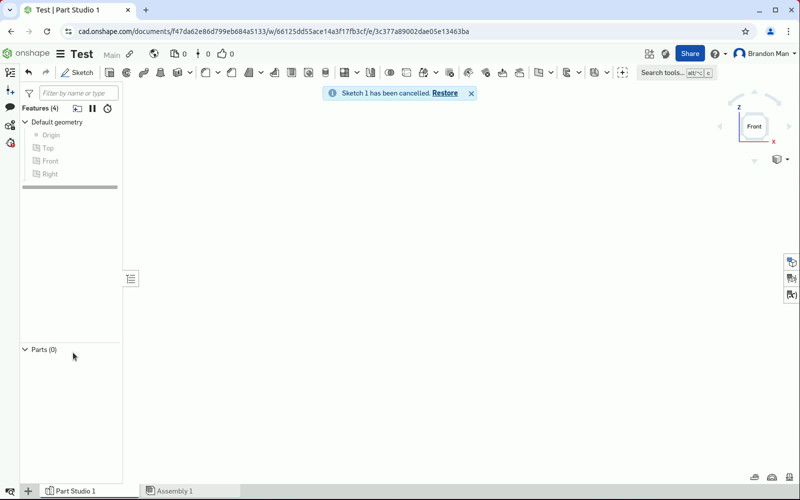
key_up(shift)
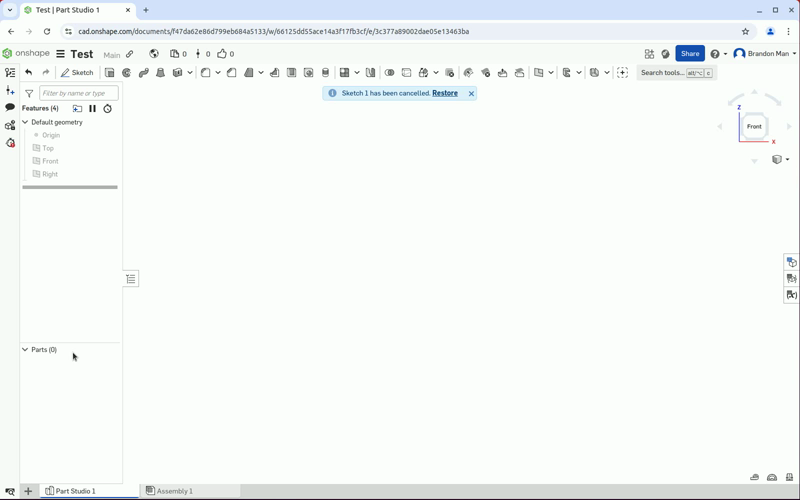
mouse_move(73, 352)
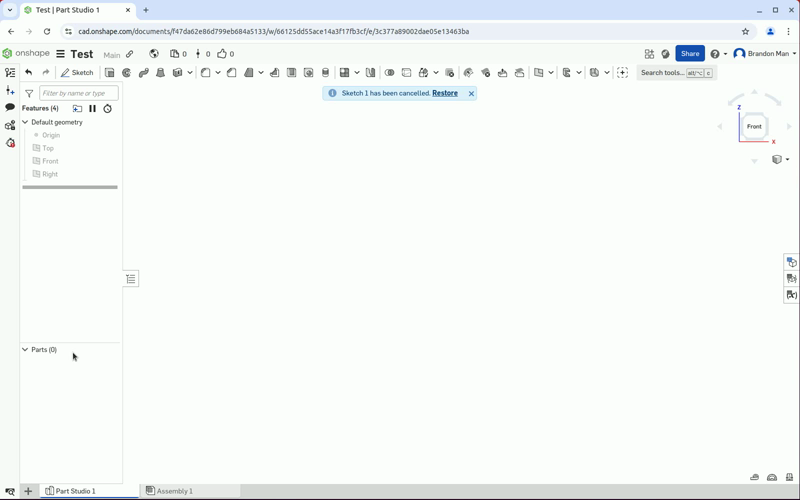
key(shift+y)
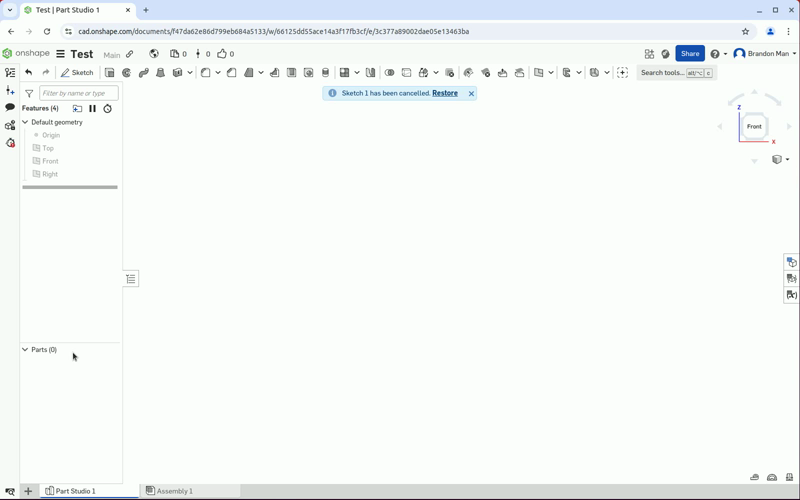
key(shift+s)
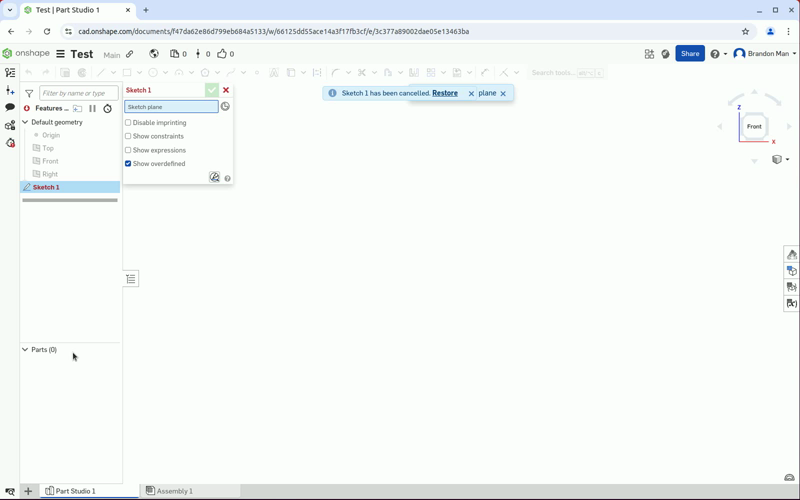
mouse_move(73, 163)
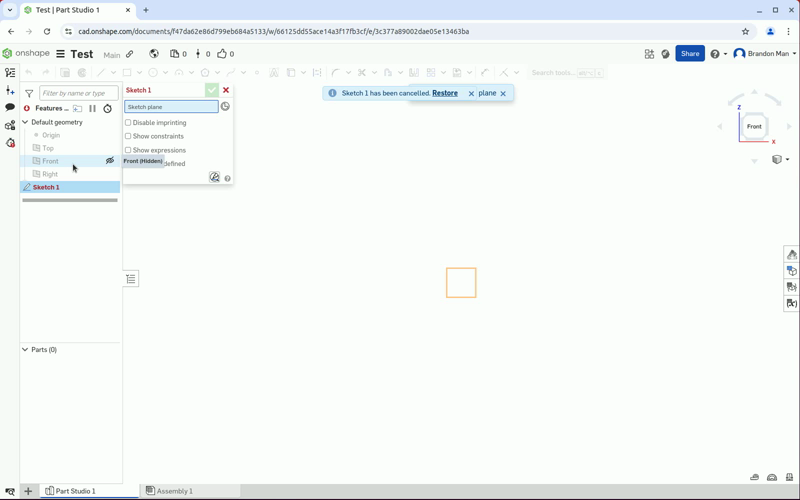
click(73, 163)
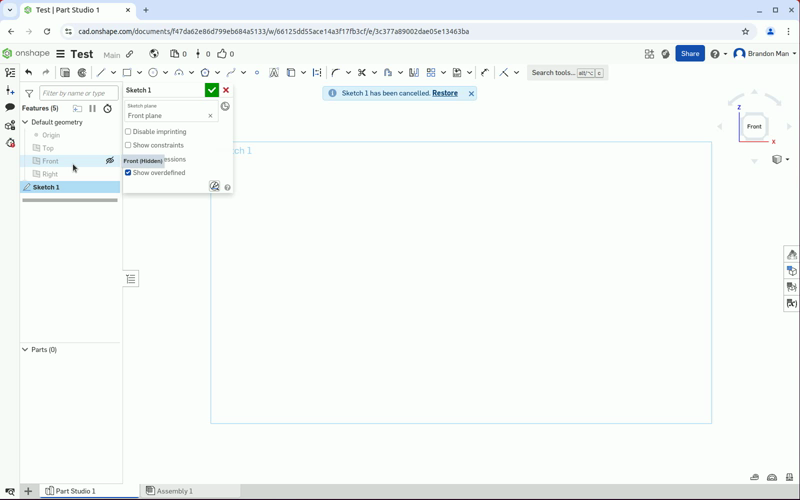
mouse_move(73, 352)
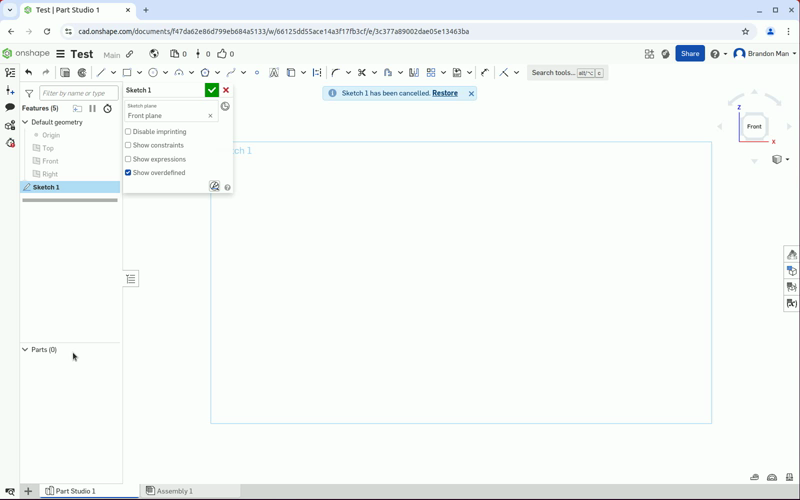
key(y)
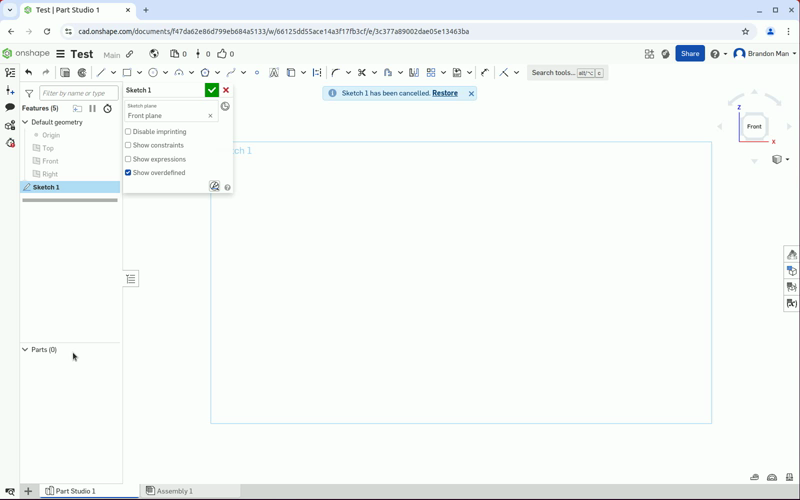
key(l)
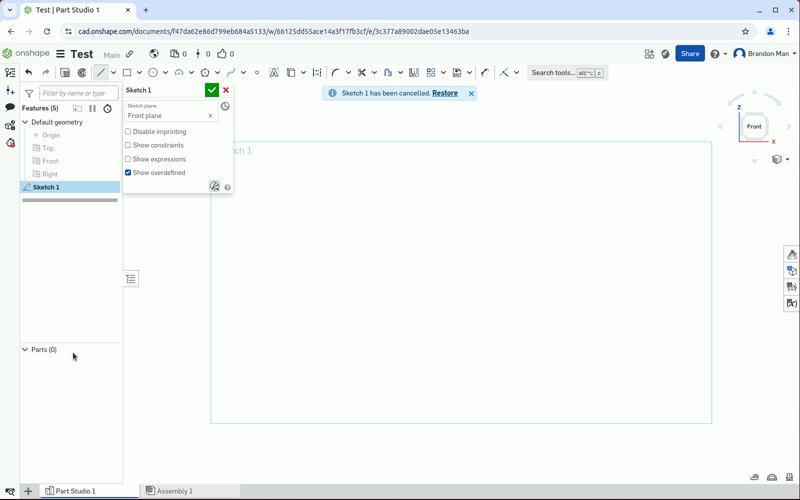
key_down(shift)
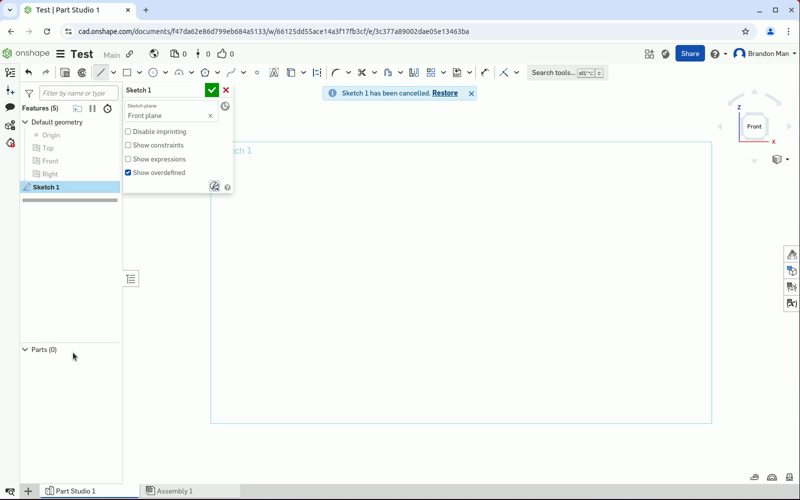
mouse_move(348, 315)
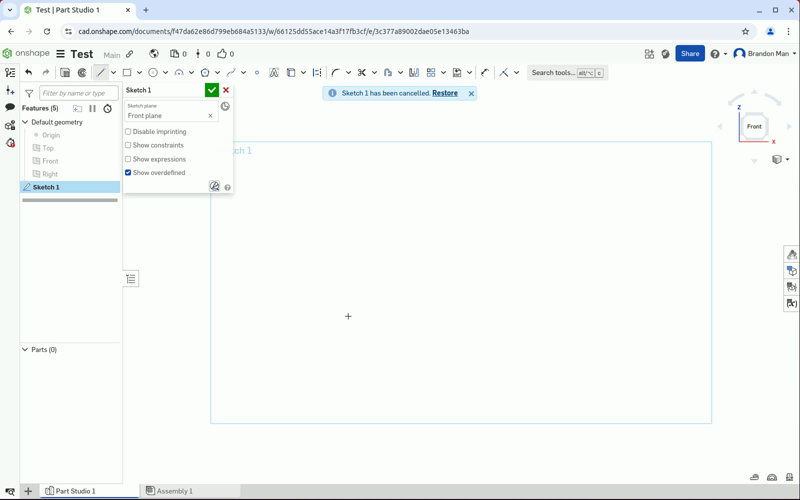
click(348, 315)
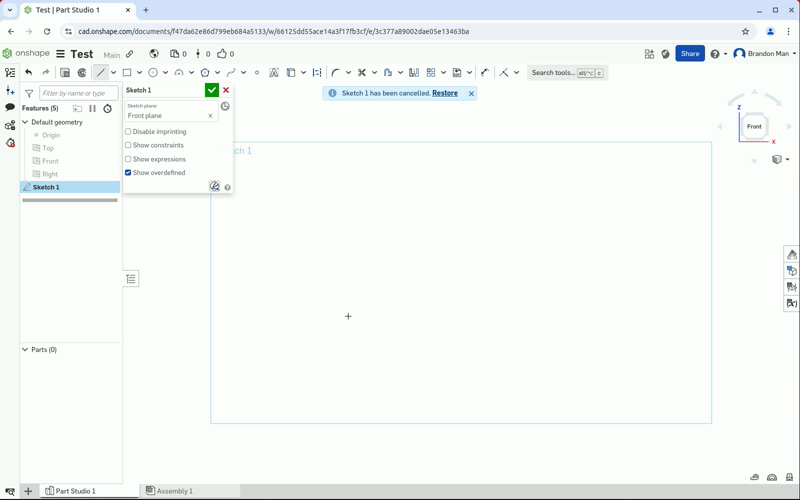
key_up(shift)
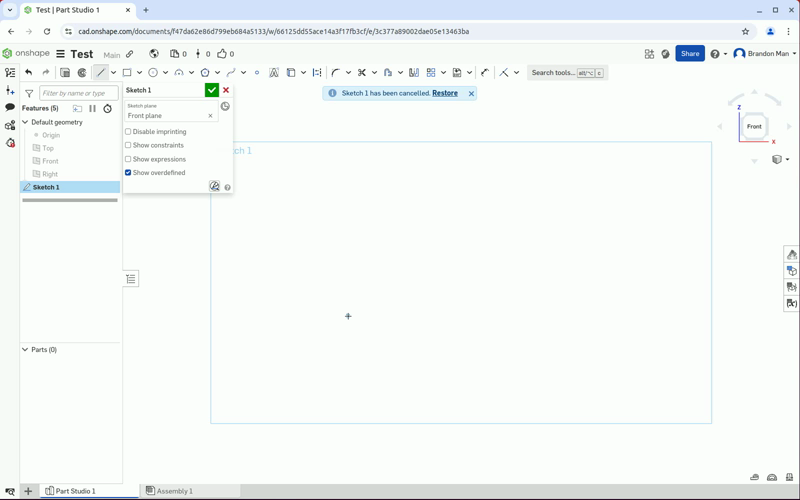
key_down(shift)
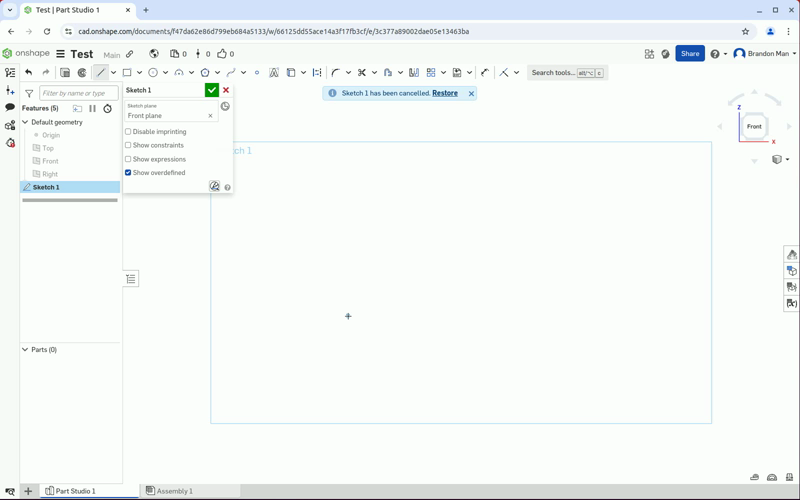
mouse_move(523, 315)
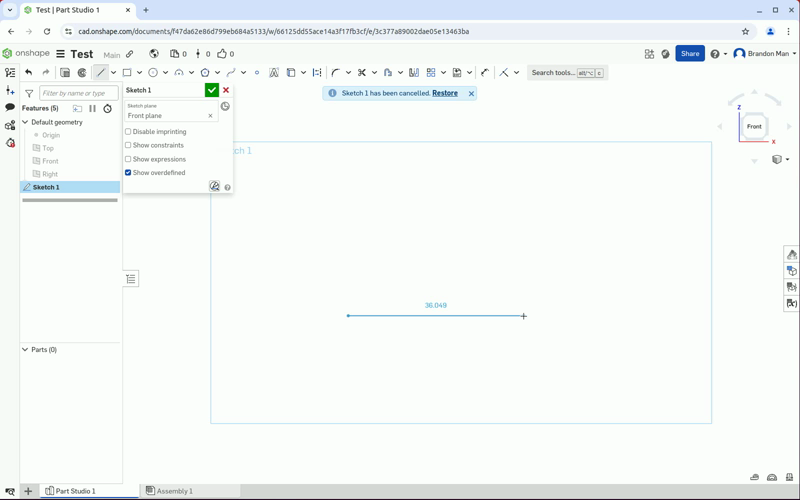
click(523, 315)
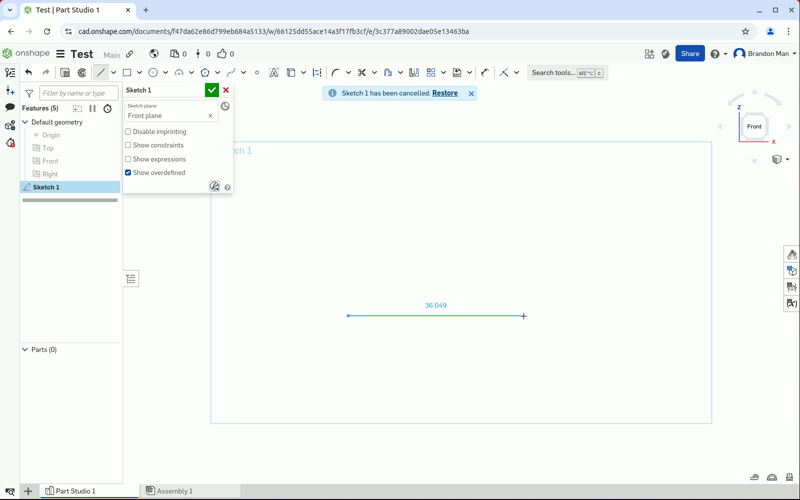
key_up(shift)
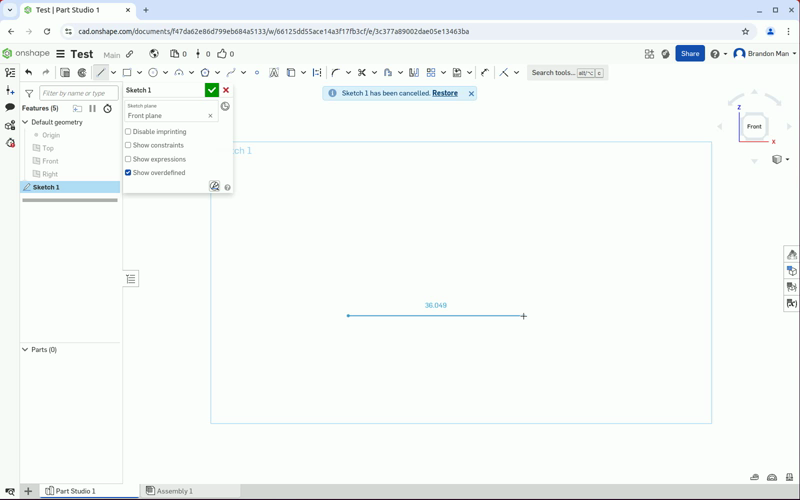
key_down(shift)
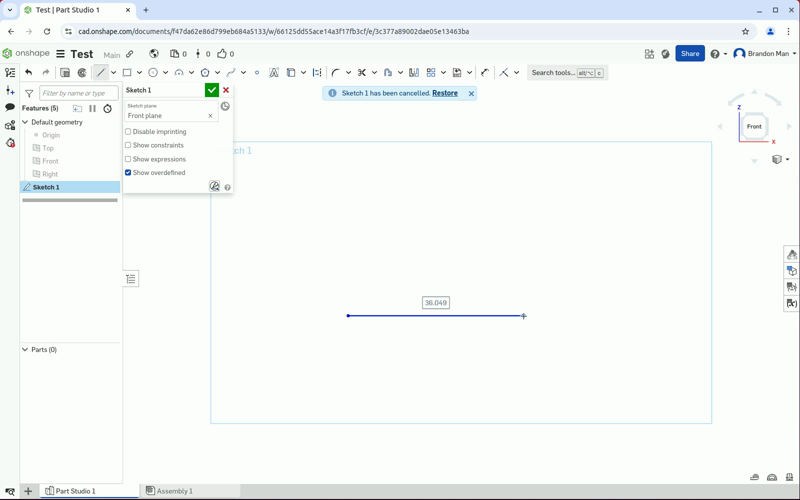
mouse_move(523, 223)
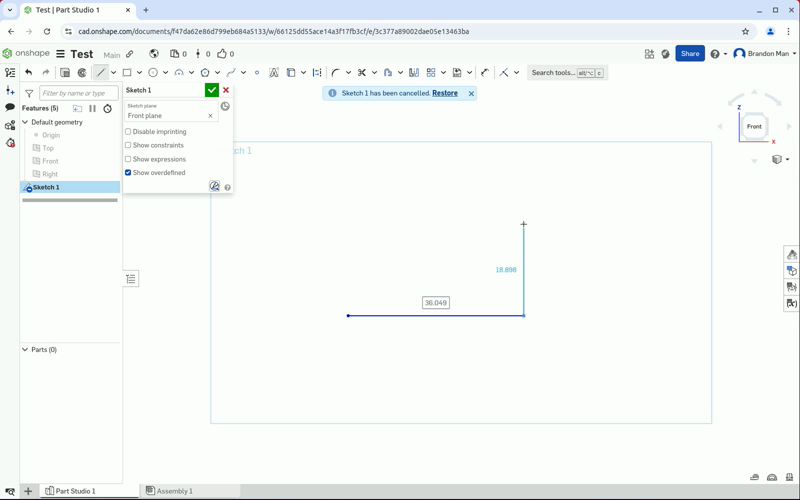
click(523, 223)
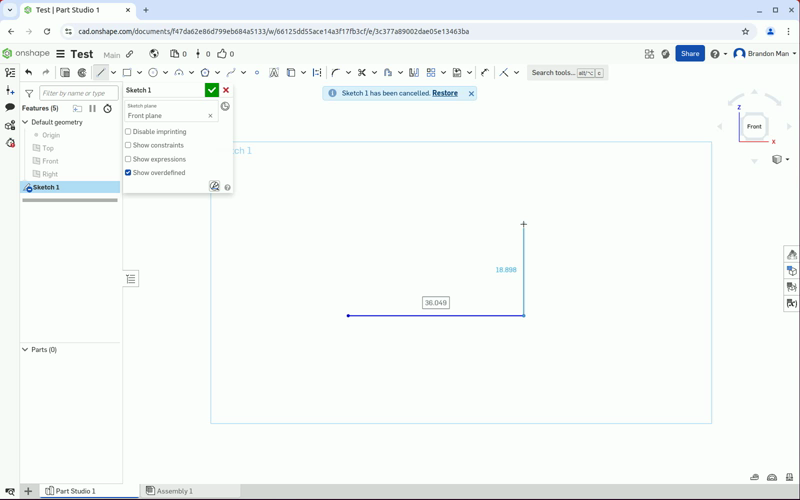
key_up(shift)
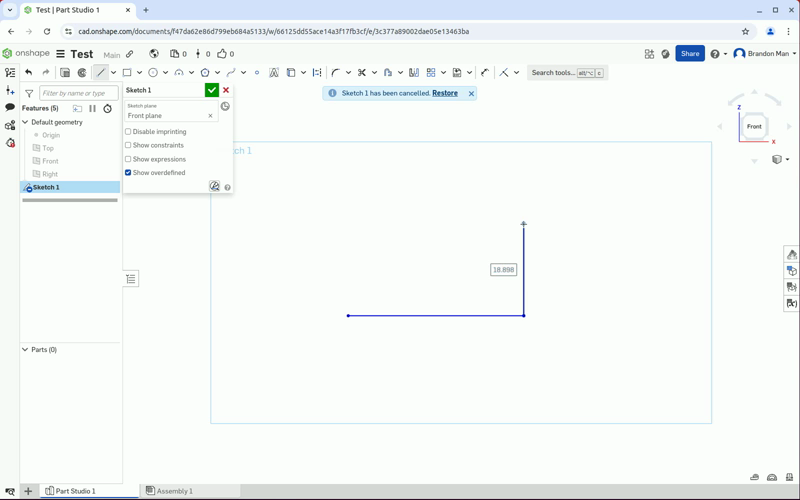
key_down(shift)
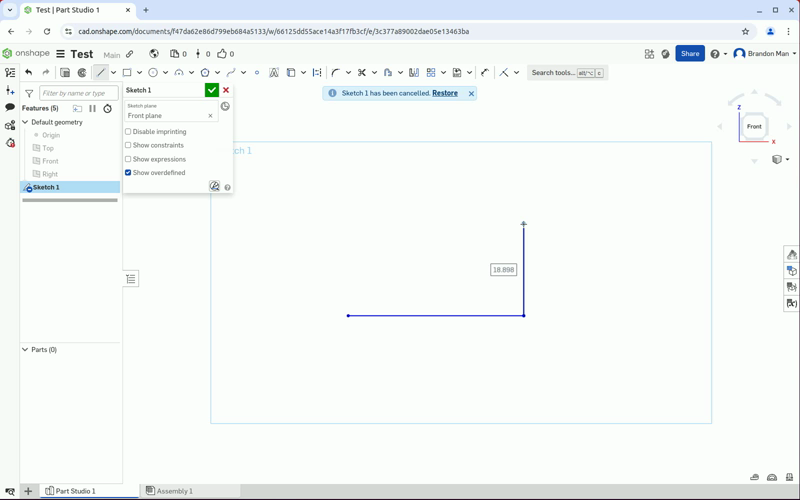
mouse_move(348, 223)
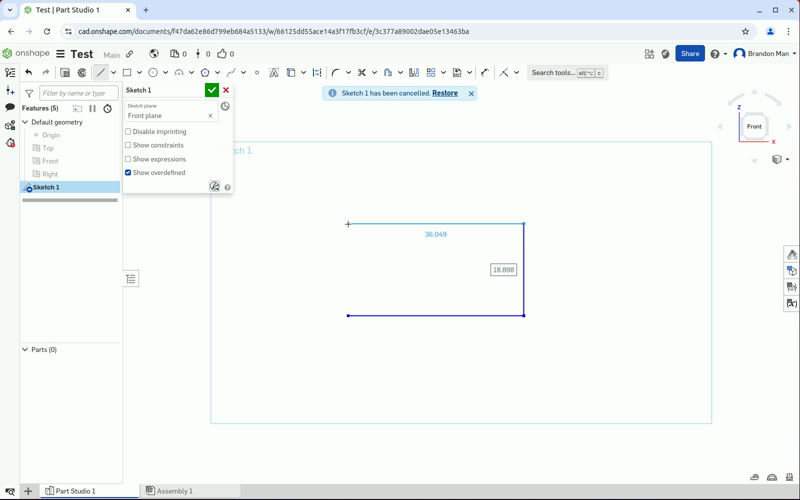
click(348, 223)
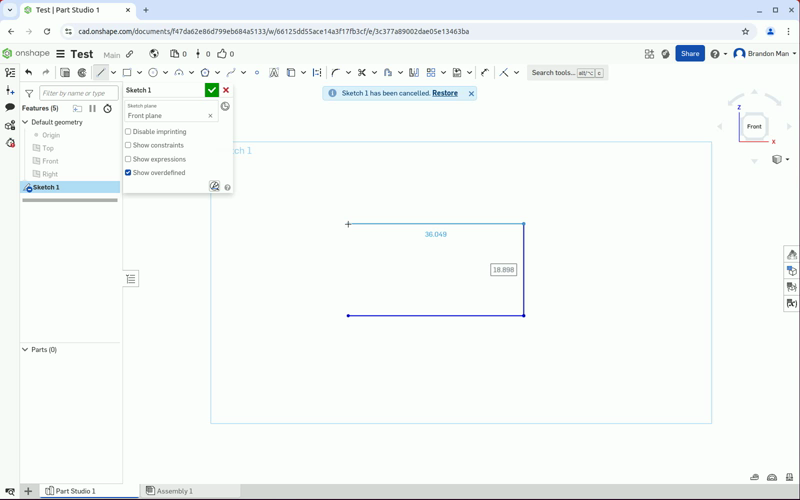
key_up(shift)
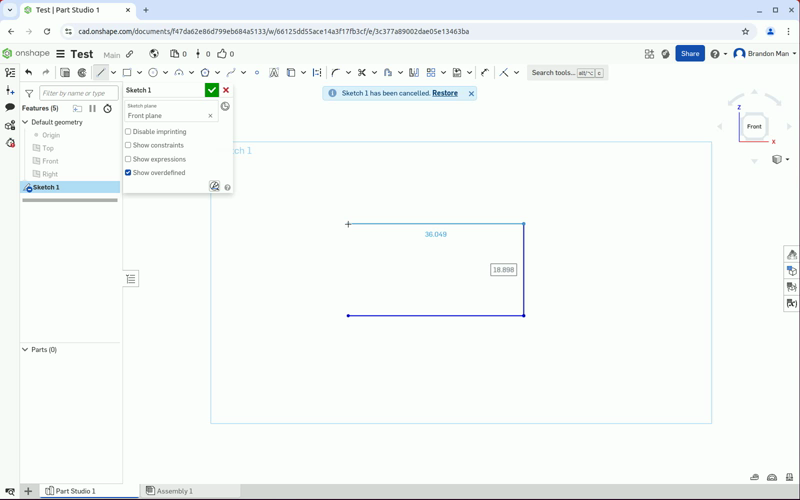
key_down(shift)
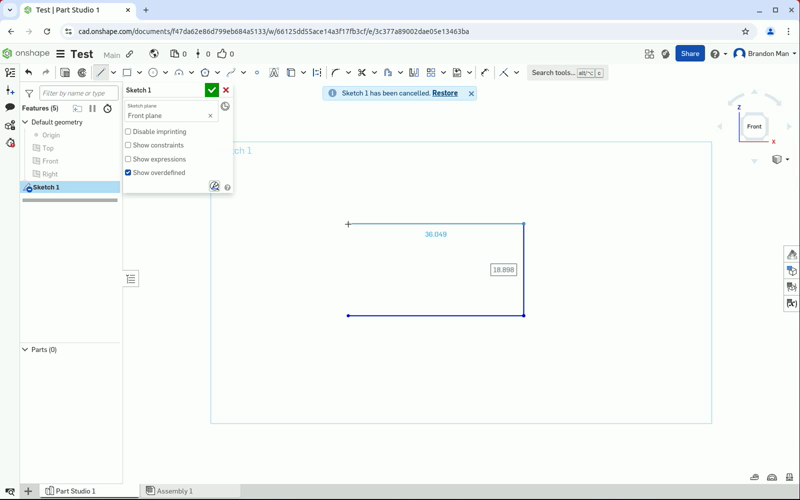
mouse_move(348, 315)
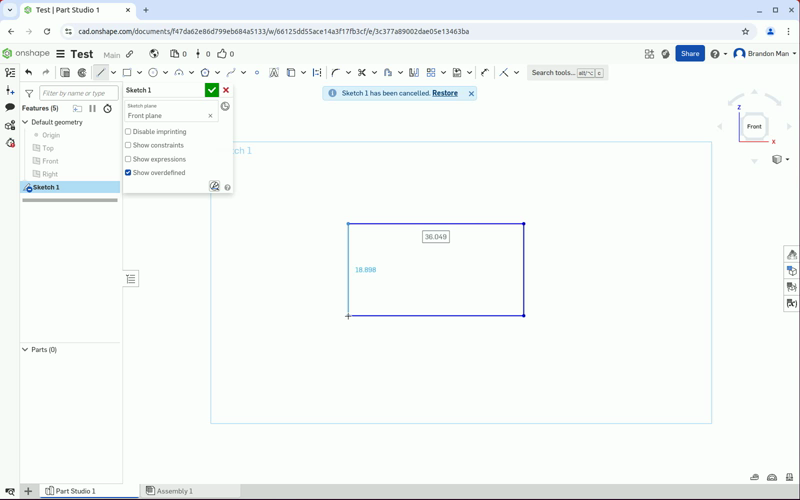
key_up(shift)
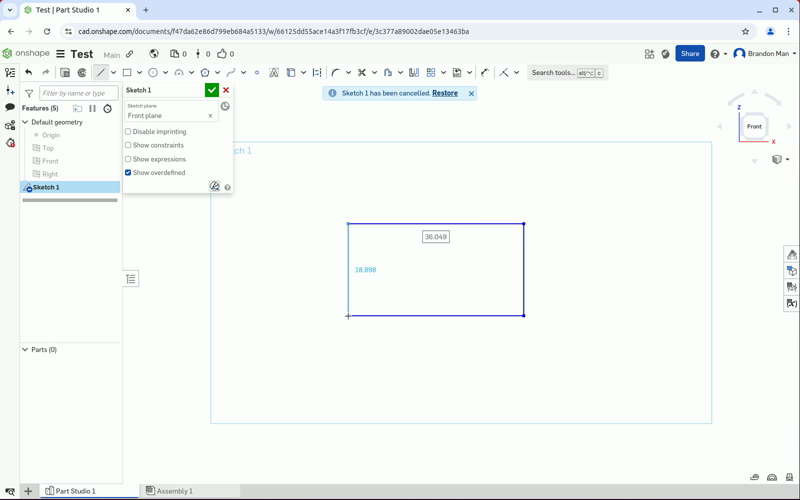
click(348, 315)
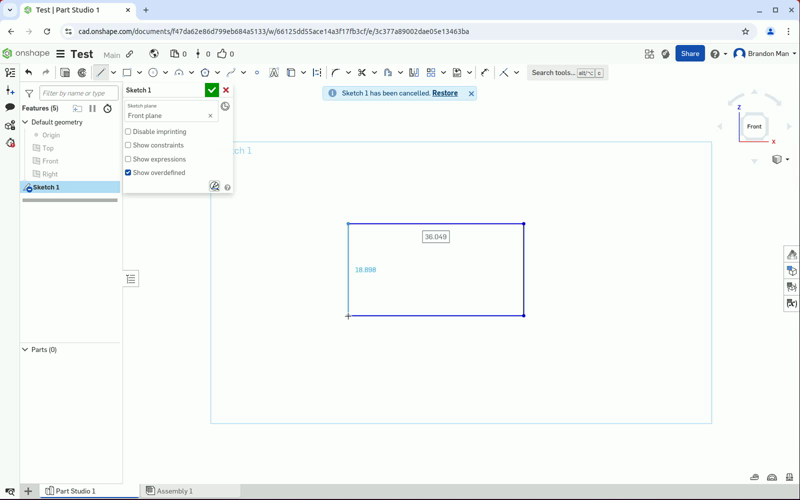
key(esc)
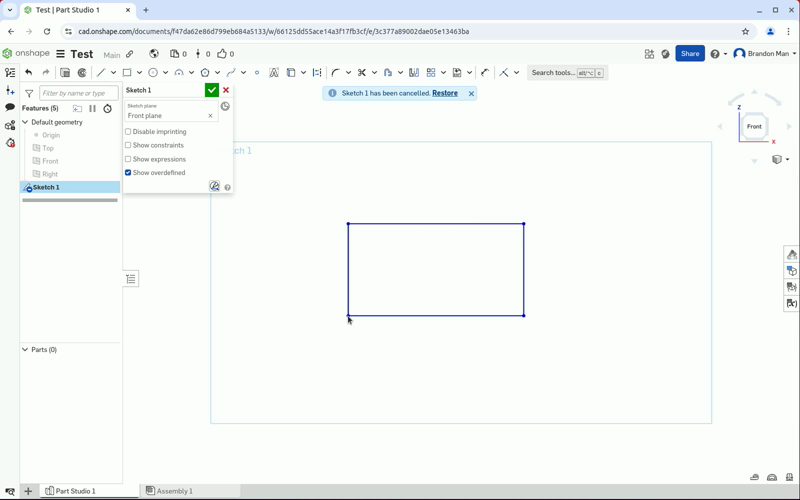
mouse_move(360, 280)
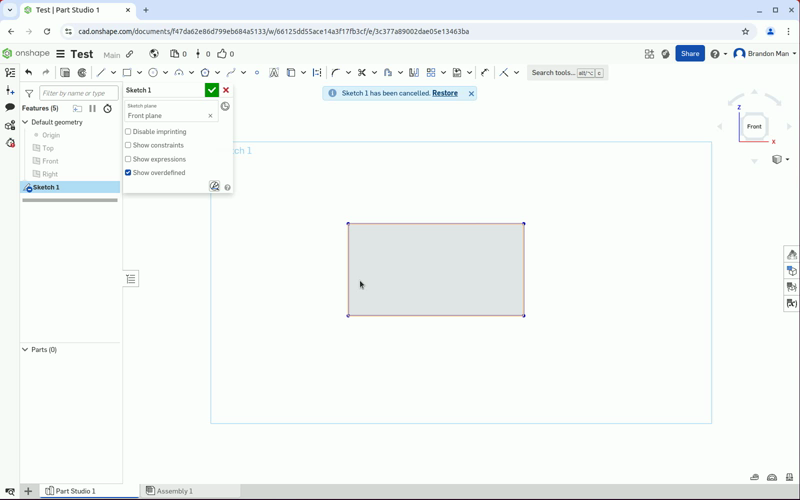
click(360, 280)
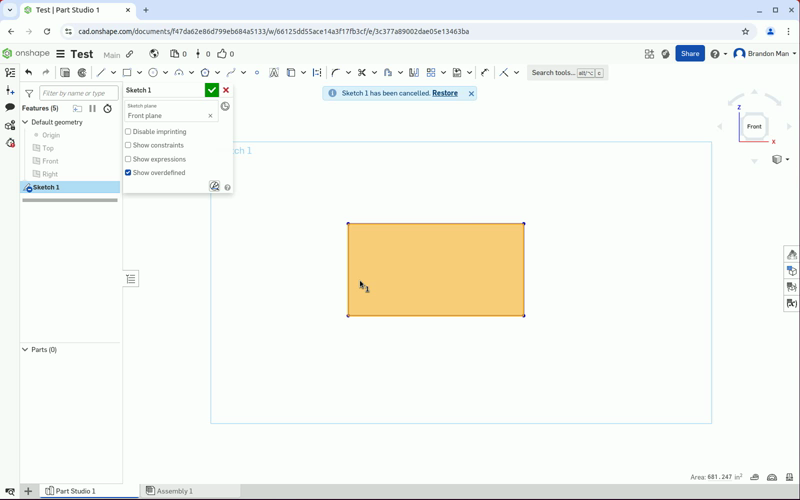
mouse_move(73, 352)
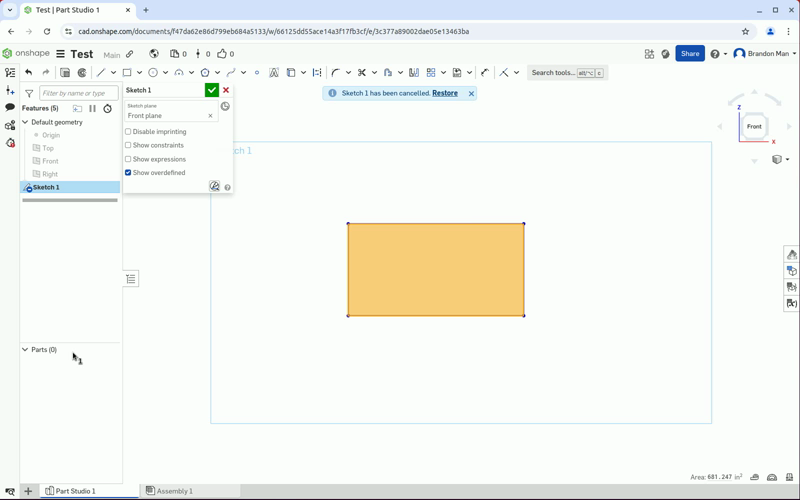
key(shift+y)
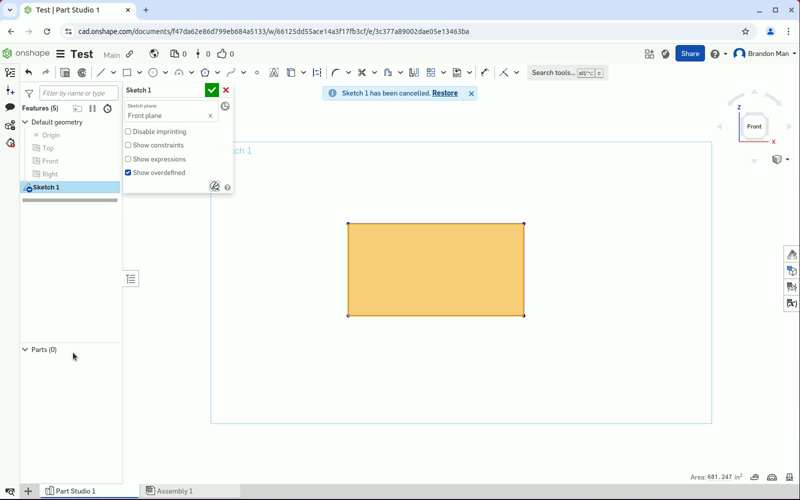
key(shift+e)
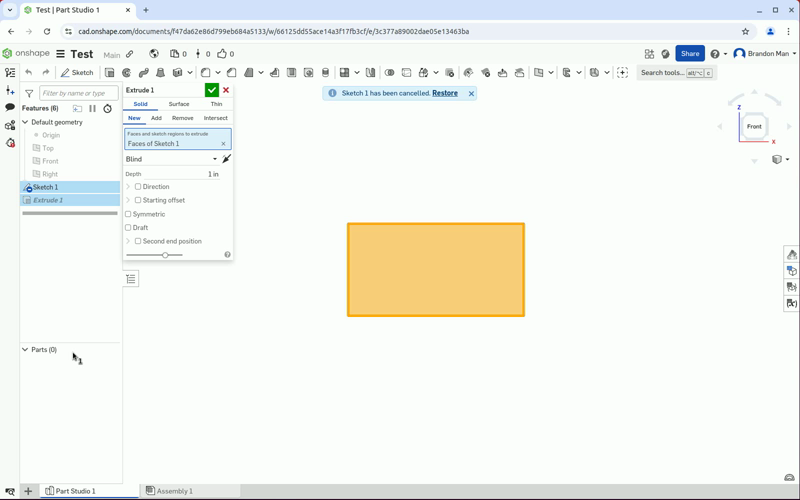
mouse_move(143, 106)
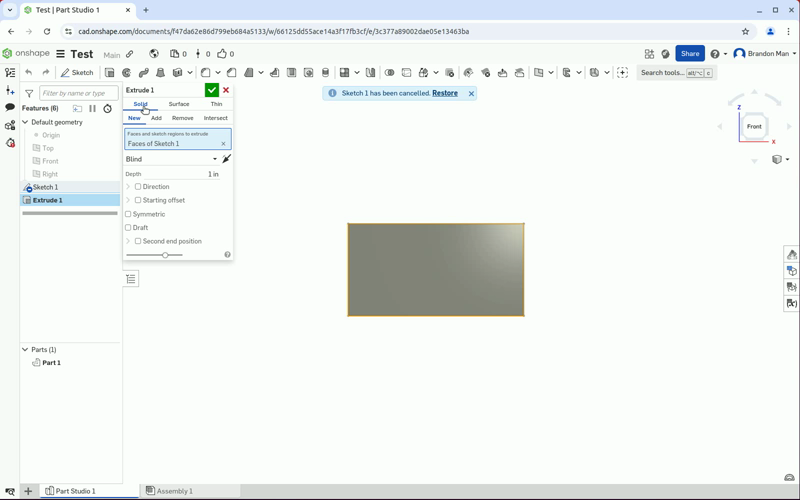
click(143, 106)
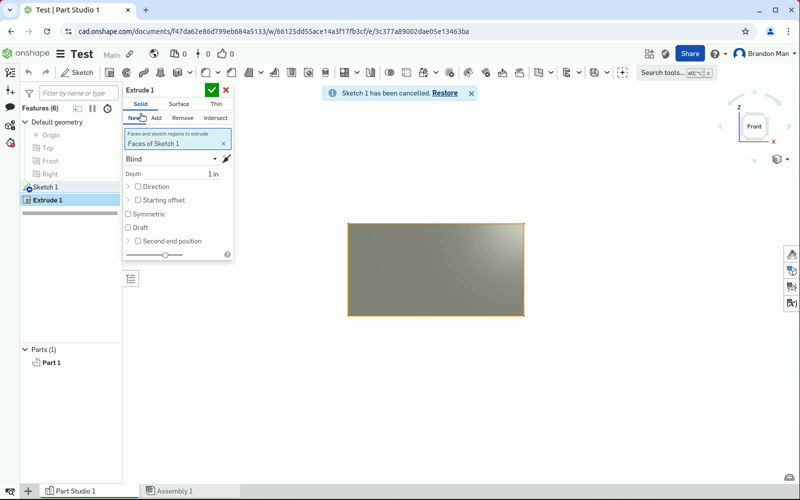
mouse_move(137, 120)
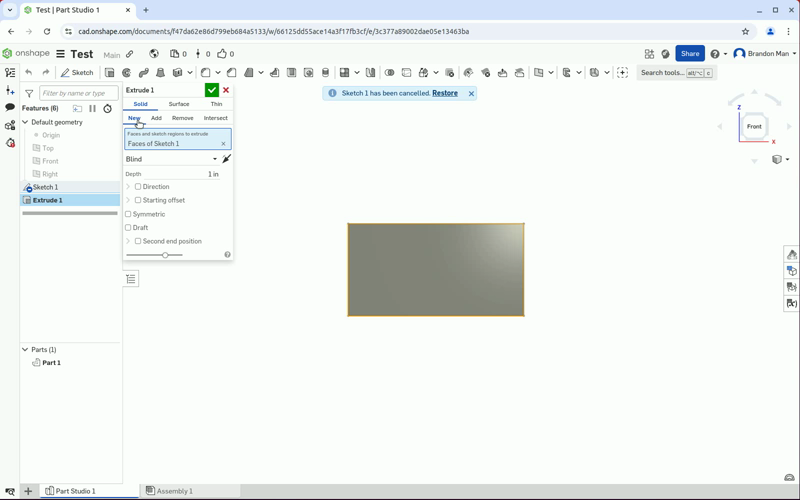
click(137, 120)
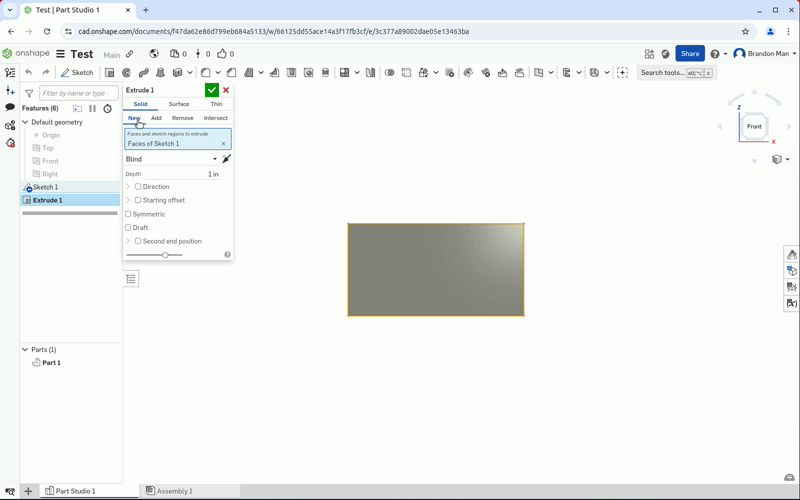
key(tab, 4)
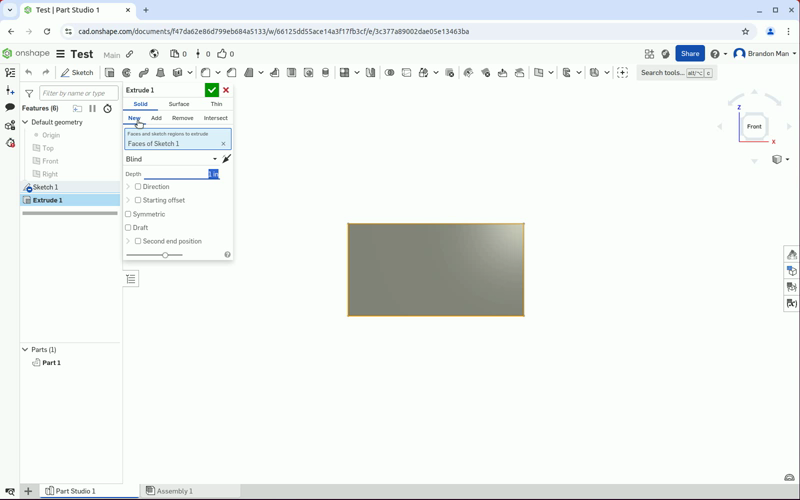
text(4.814)
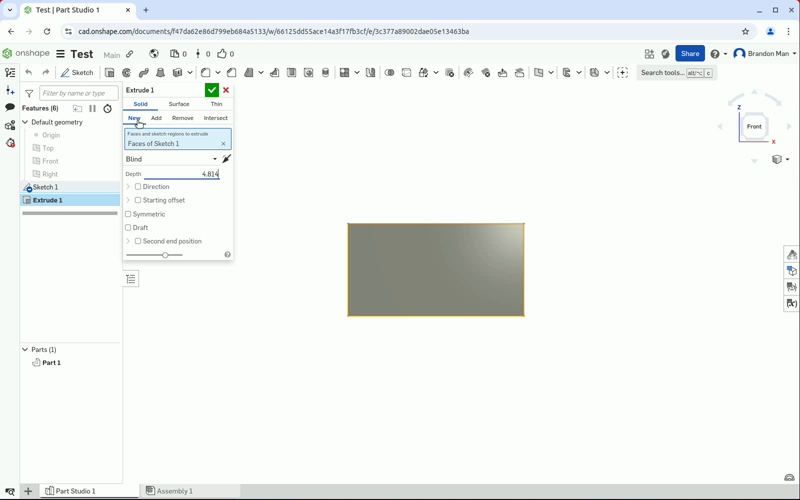
key(enter)
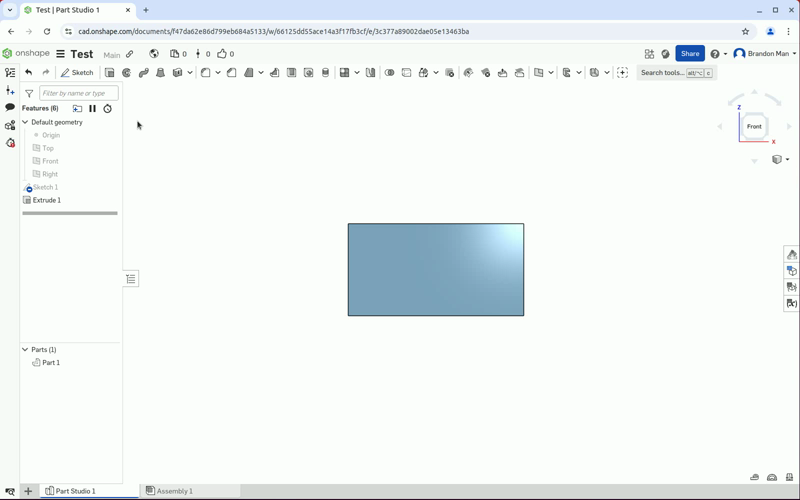
key(shift+h)
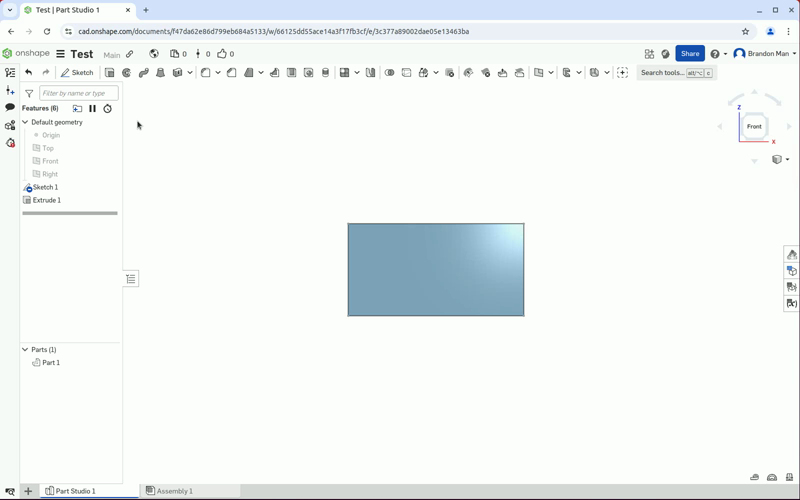
key(shift+h)
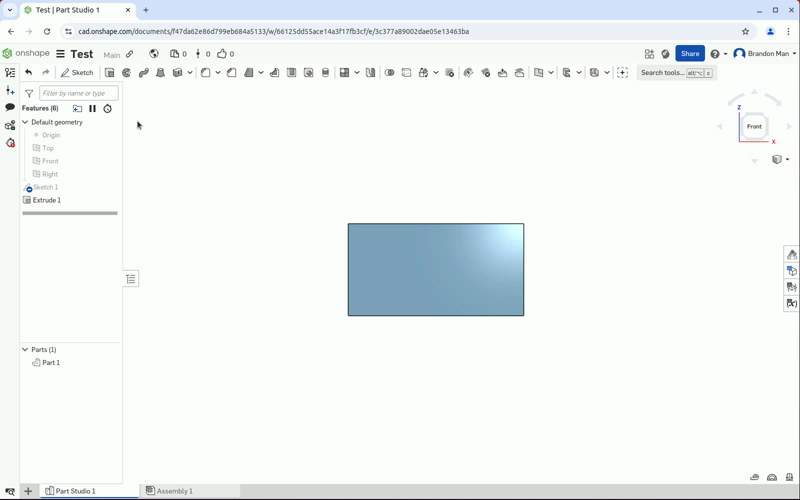
mouse_move(73, 189)
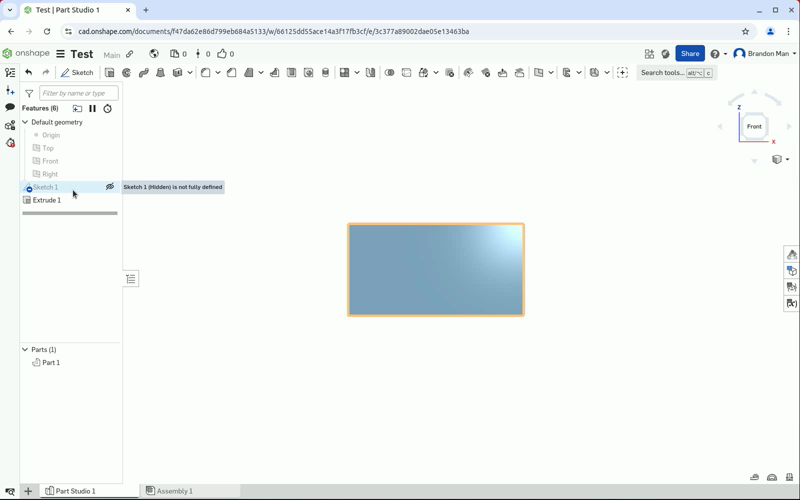
click(73, 189)
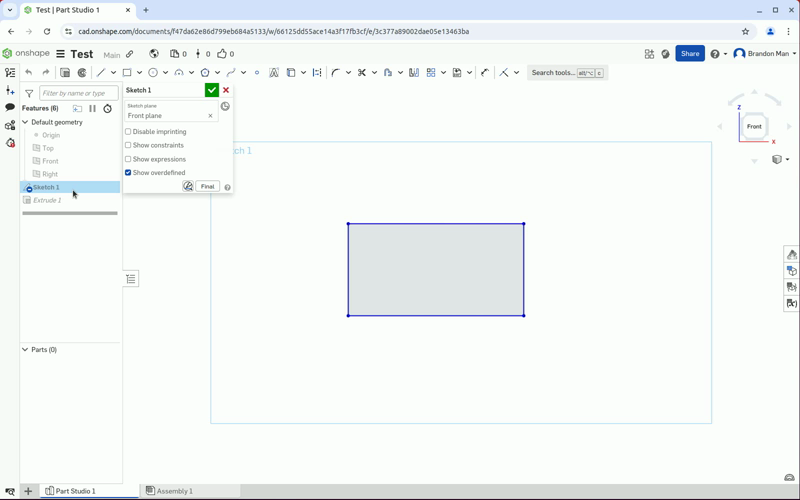
mouse_move(229, 92)
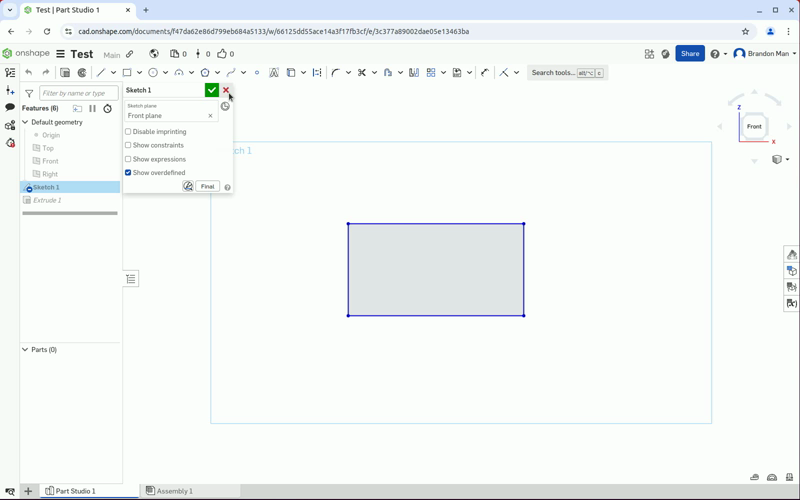
click(229, 92)
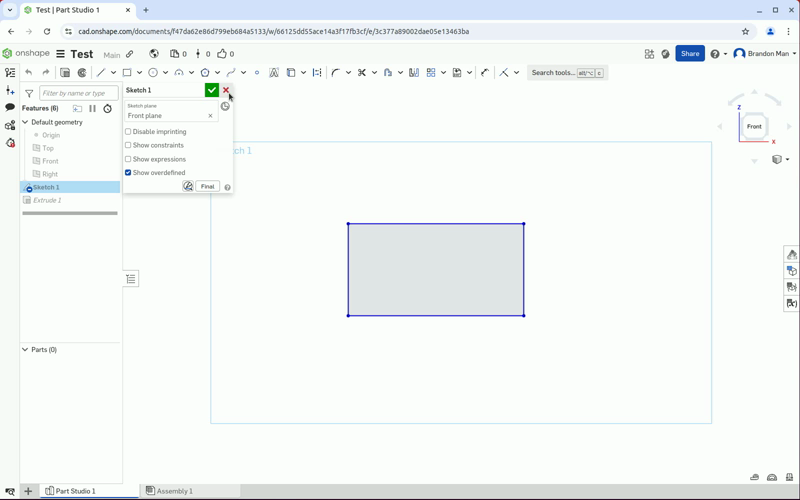
key(shift+s)
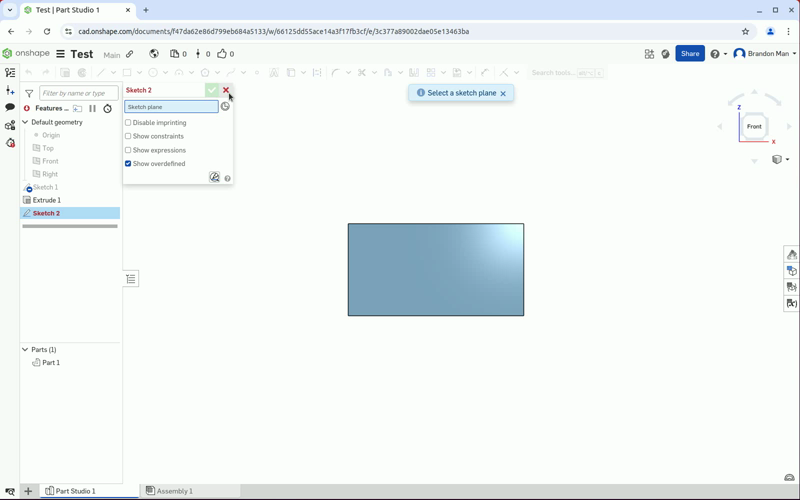
mouse_move(73, 163)
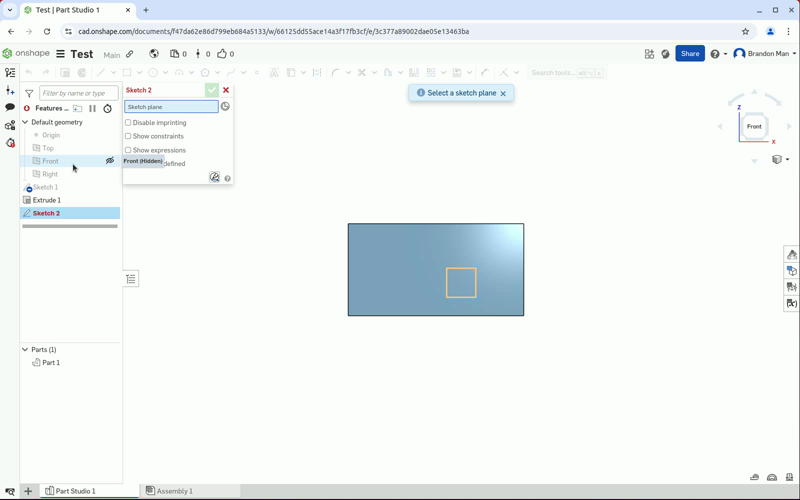
click(73, 163)
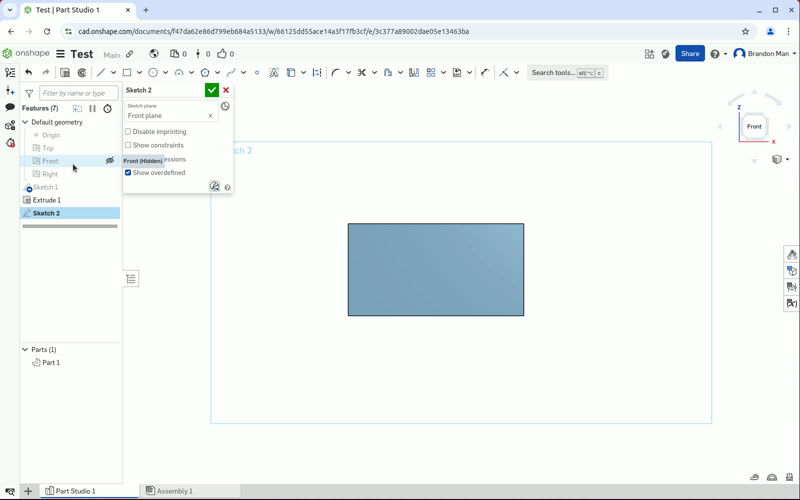
mouse_move(73, 352)
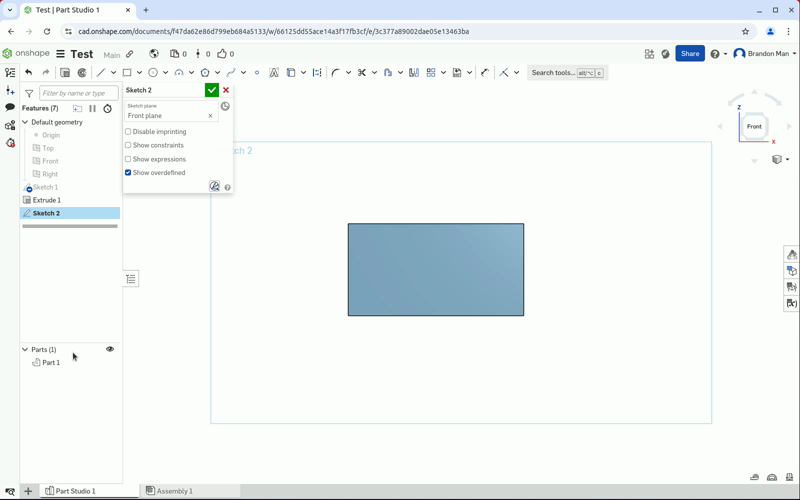
key(y)
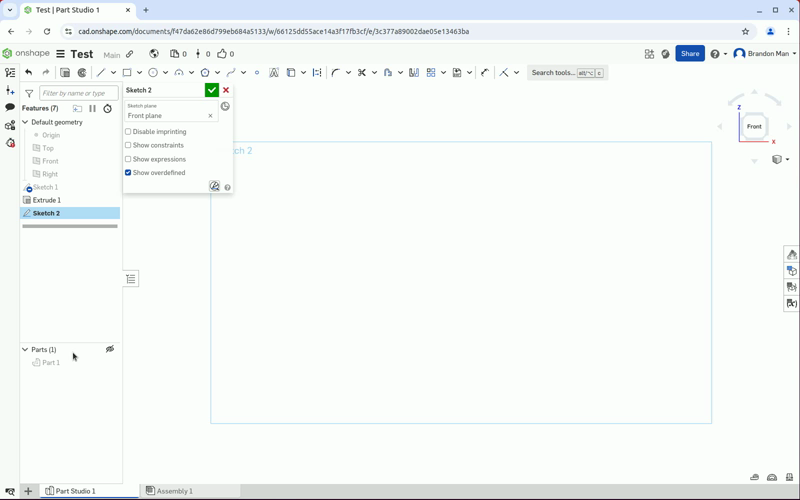
key(c)
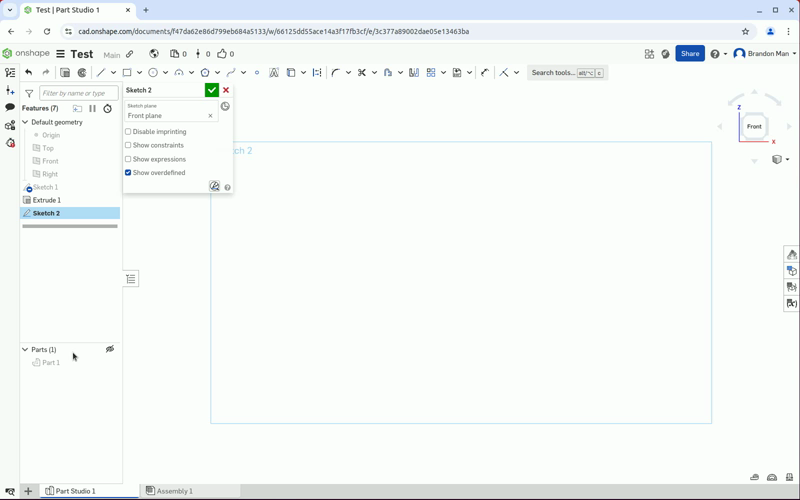
key_down(shift)
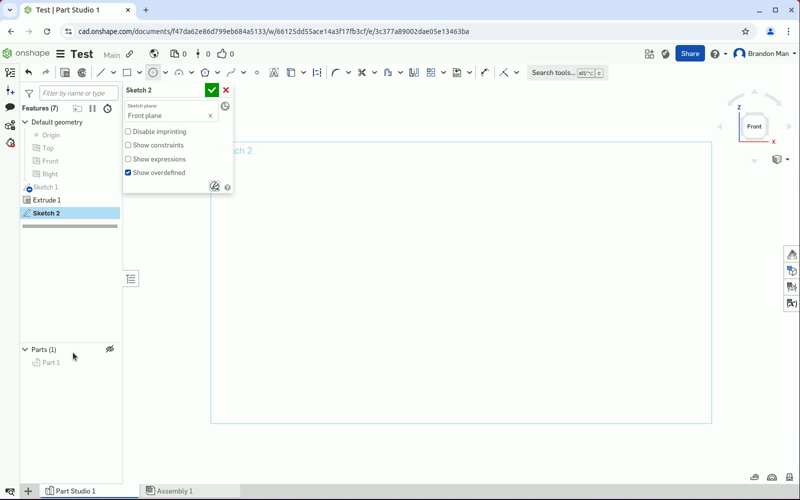
mouse_move(466, 268)
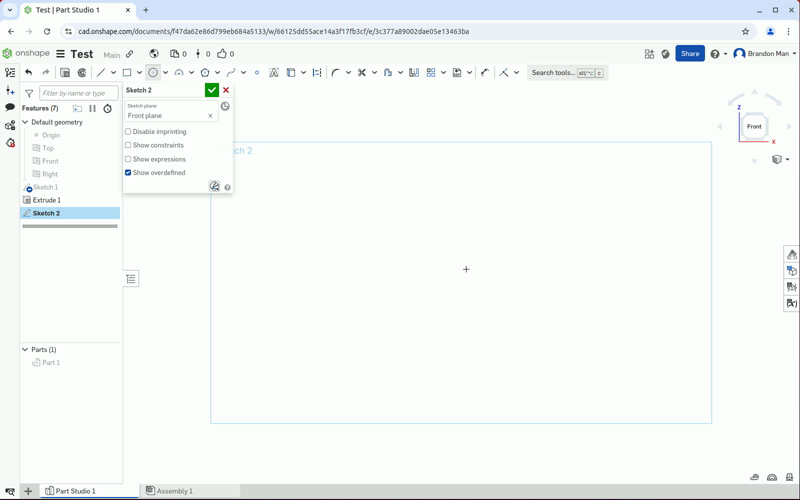
click(466, 268)
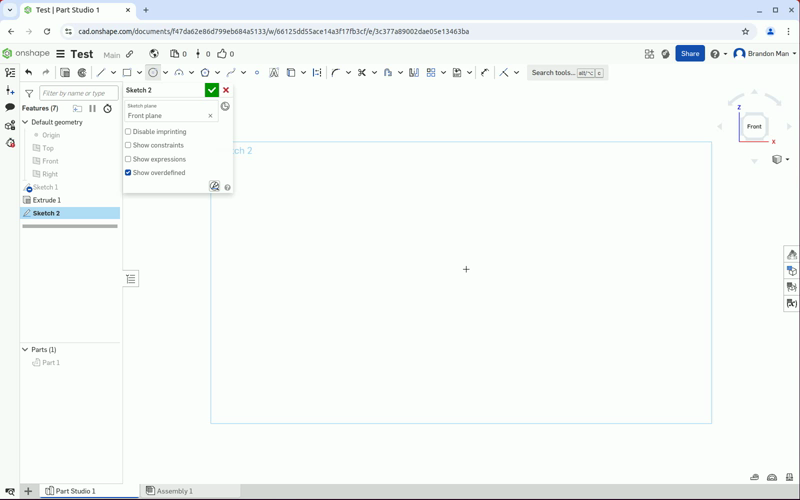
key_up(shift)
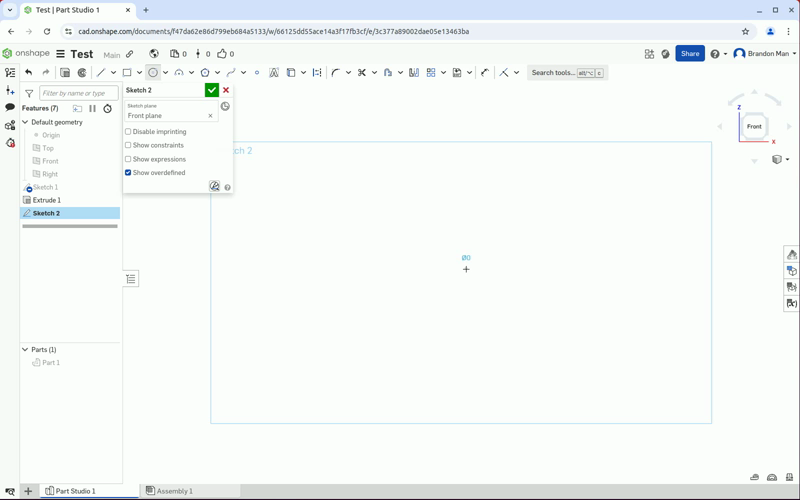
mouse_move(481, 268)
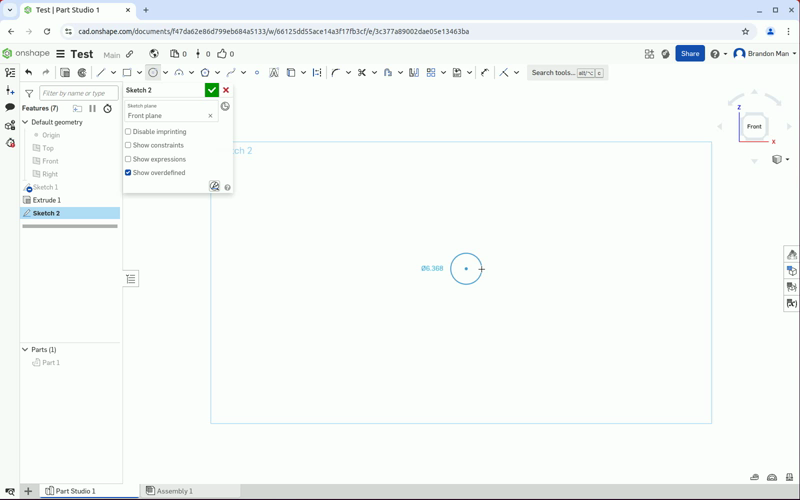
click(481, 268)
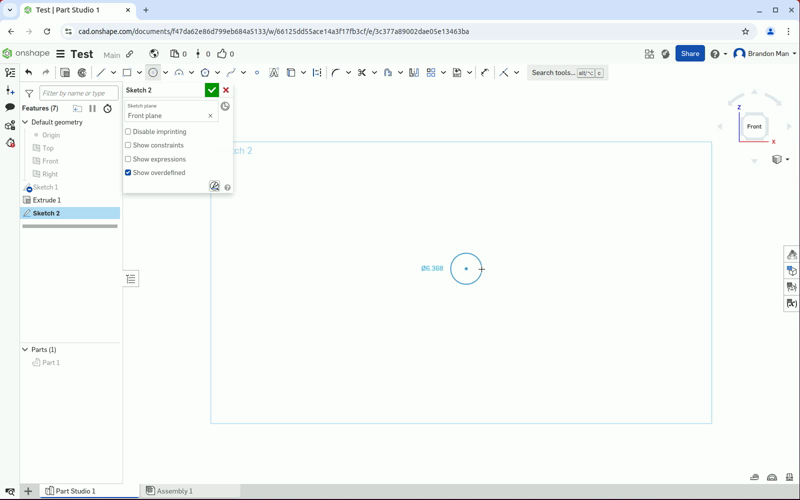
key(esc)
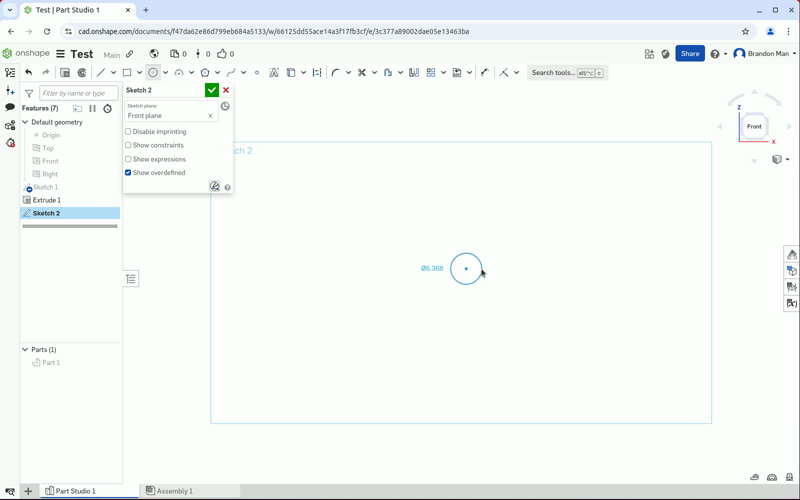
mouse_move(454, 260)
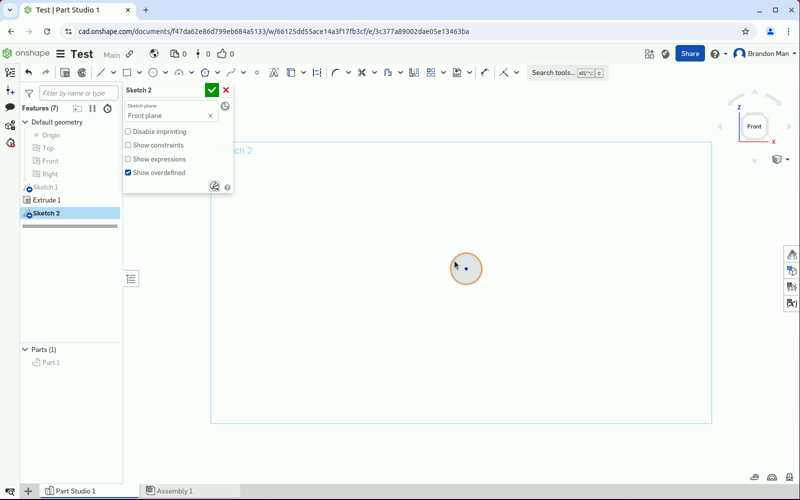
scroll(6)
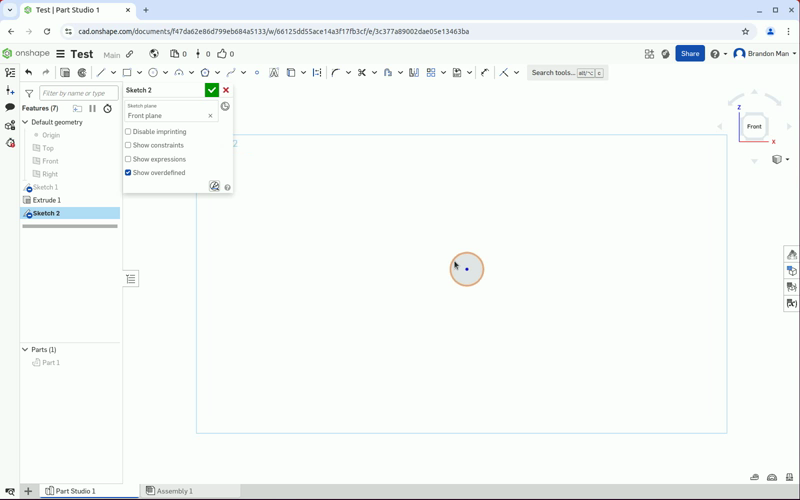
scroll(6)
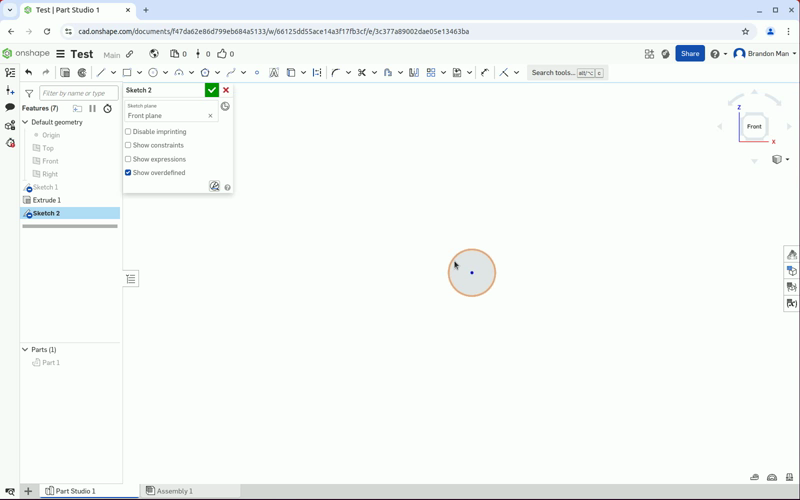
scroll(6)
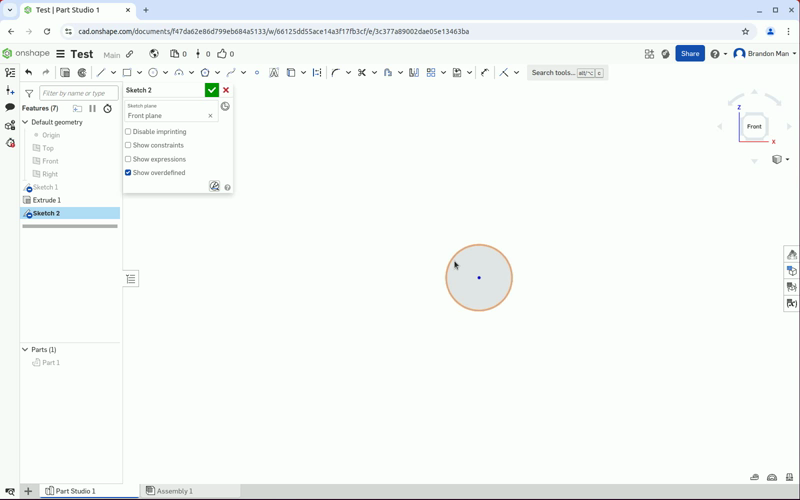
scroll(6)
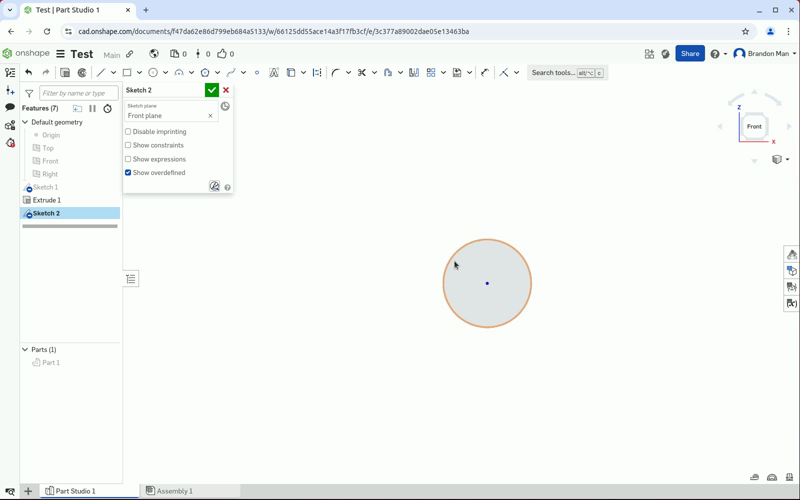
scroll(6)
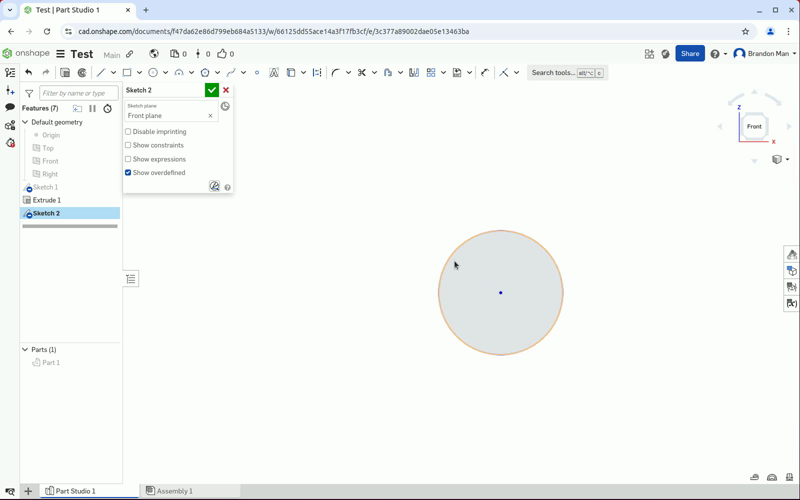
scroll(6)
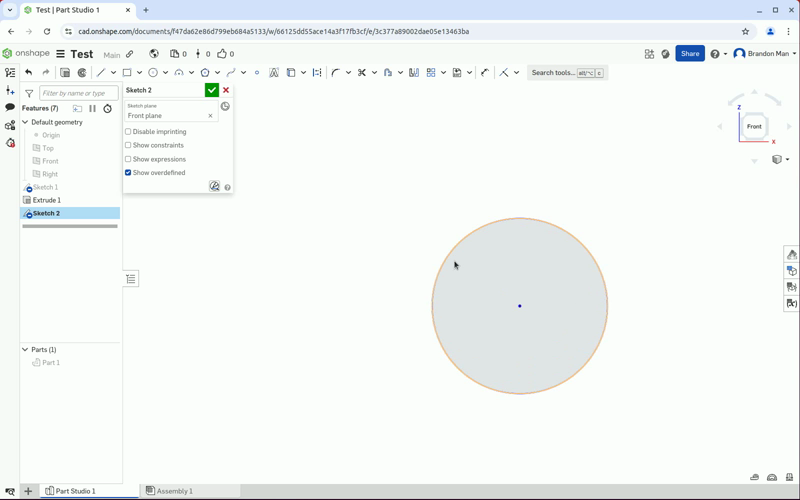
scroll(6)
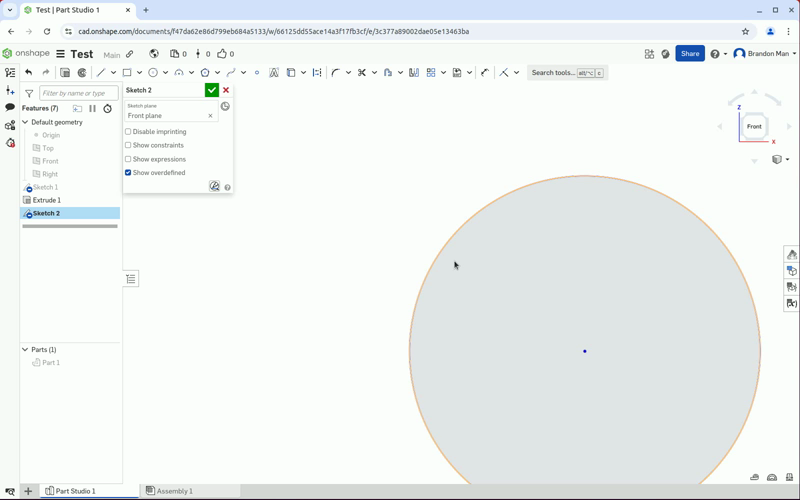
click(454, 260)
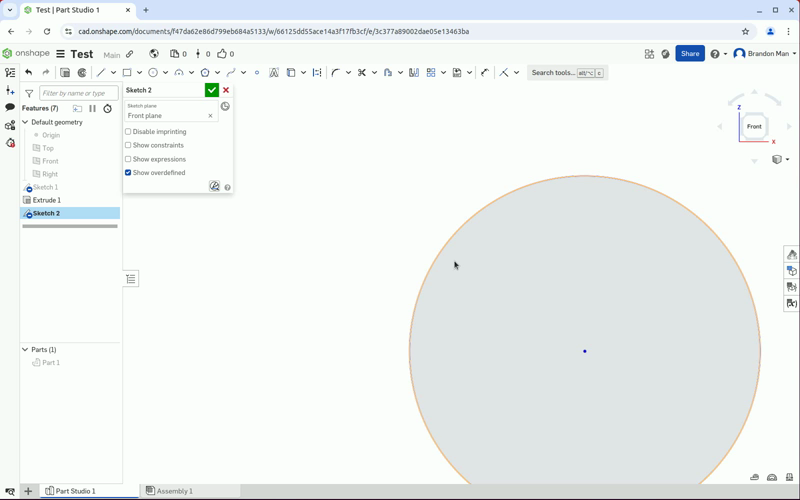
scroll(-6)
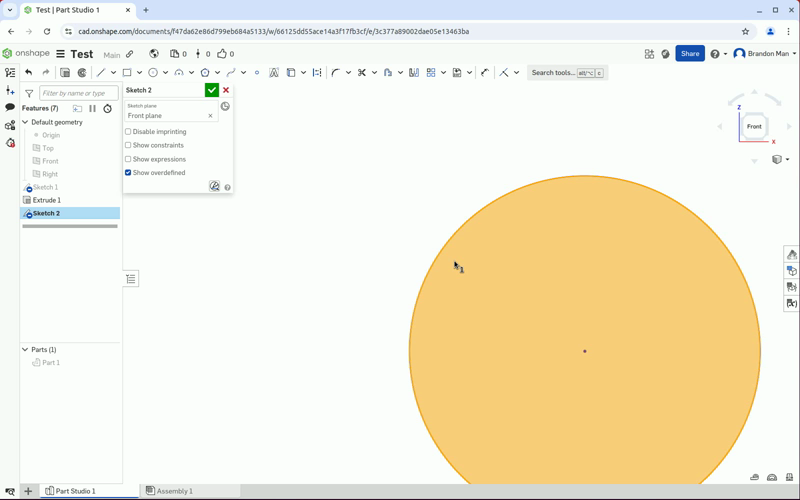
scroll(-6)
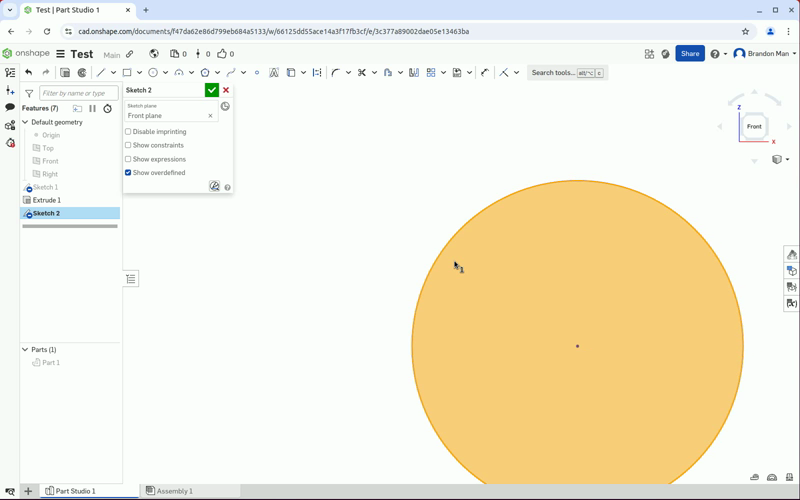
scroll(-6)
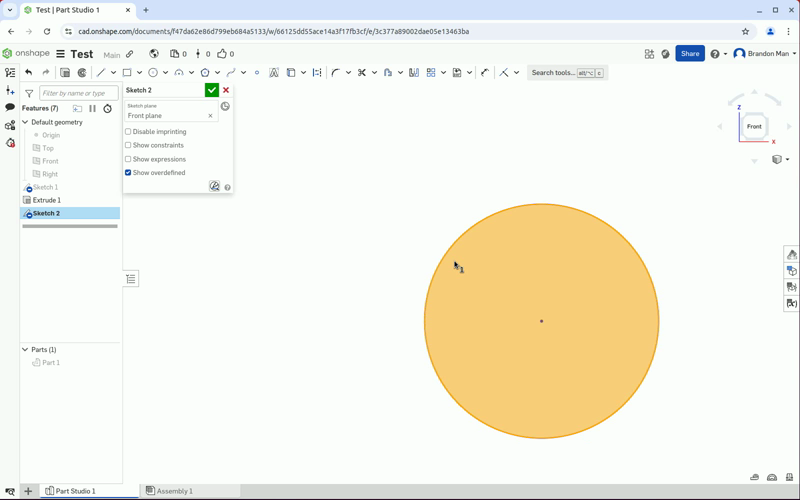
scroll(-6)
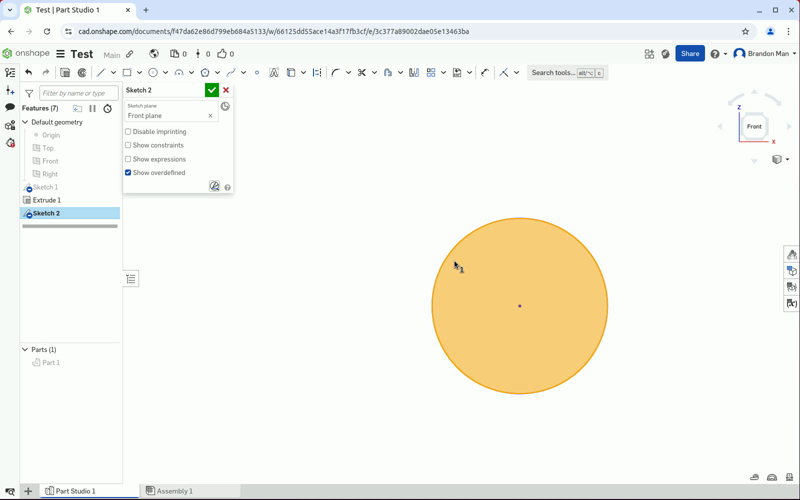
scroll(-6)
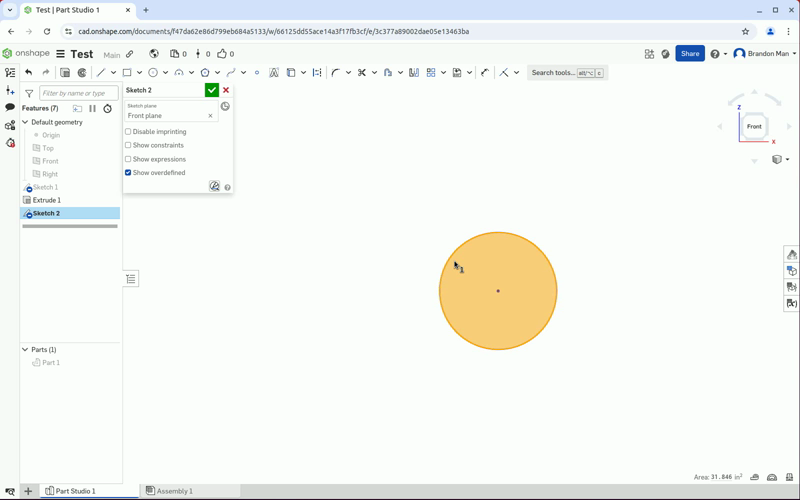
scroll(-6)
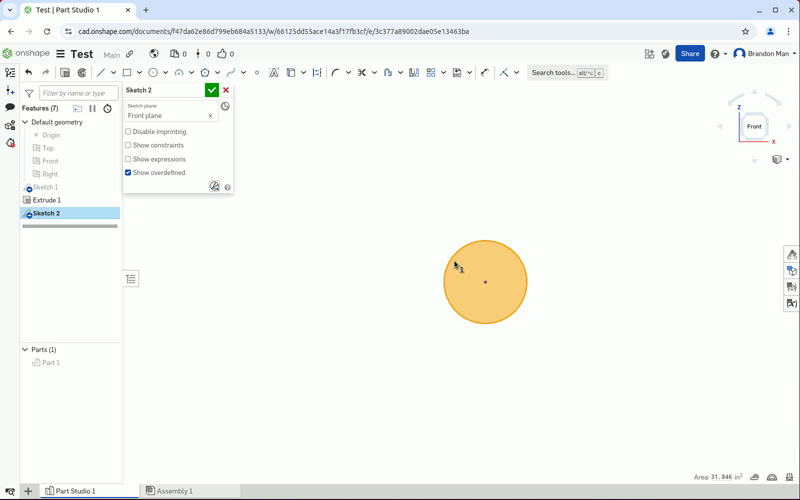
scroll(-6)
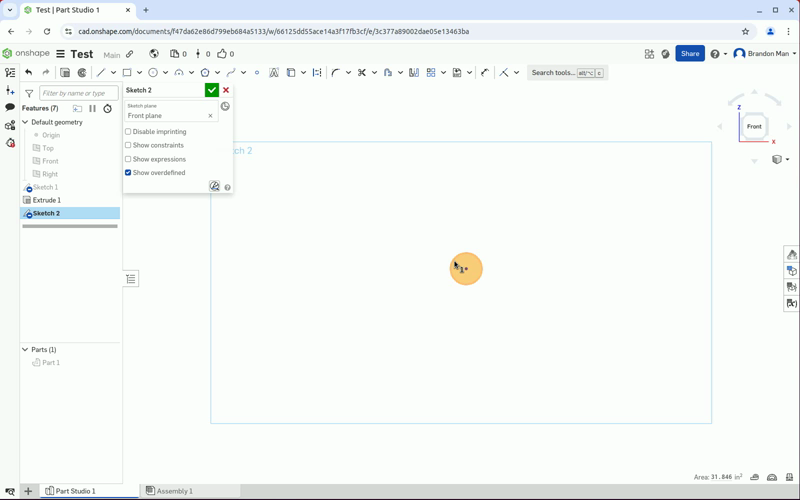
mouse_move(73, 352)
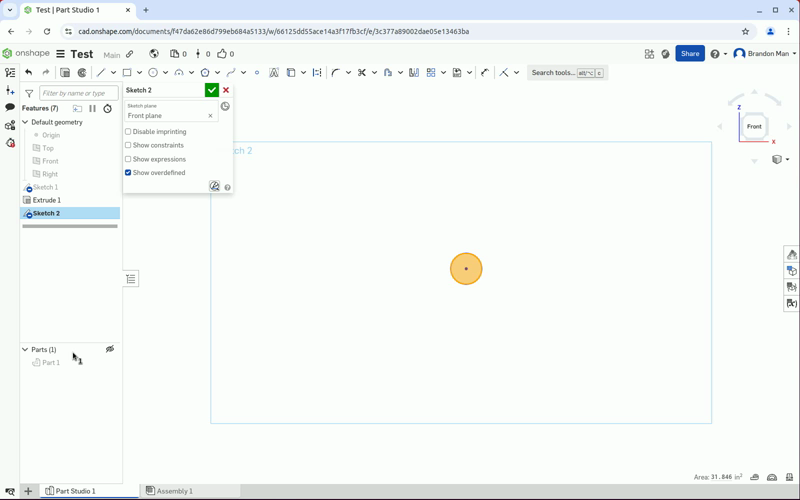
key(shift+y)
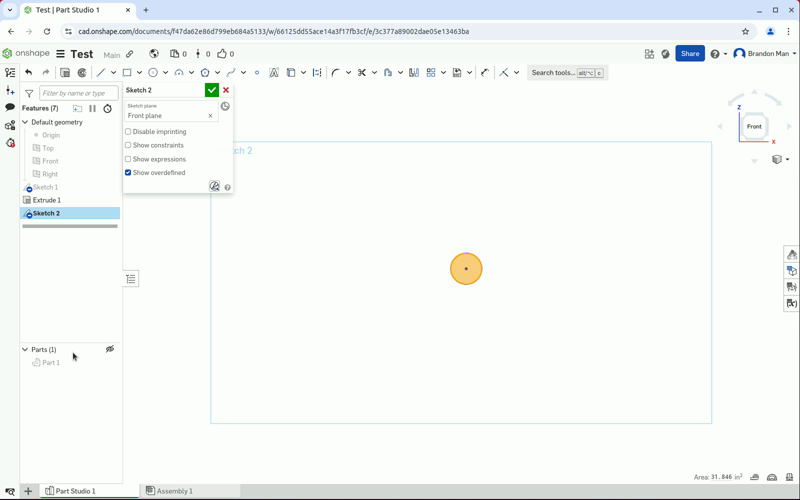
key(shift+e)
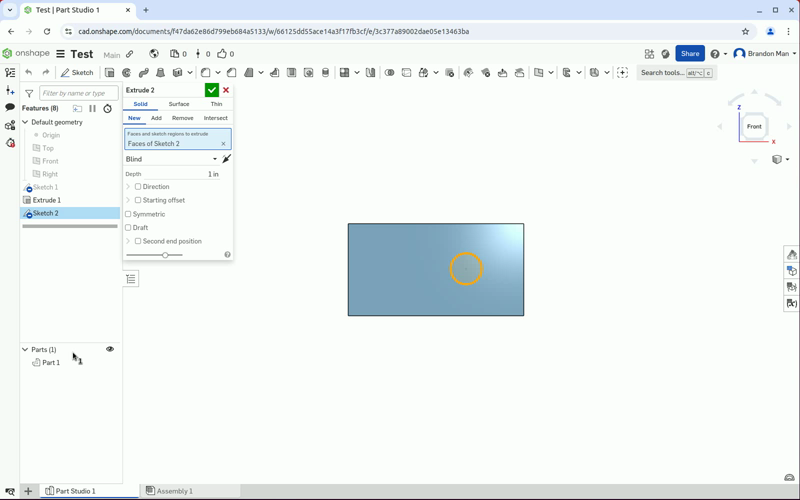
mouse_move(143, 106)
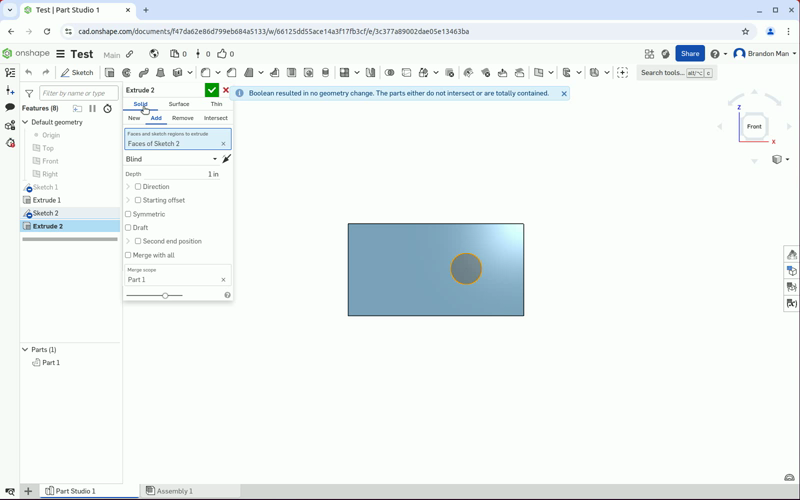
click(143, 106)
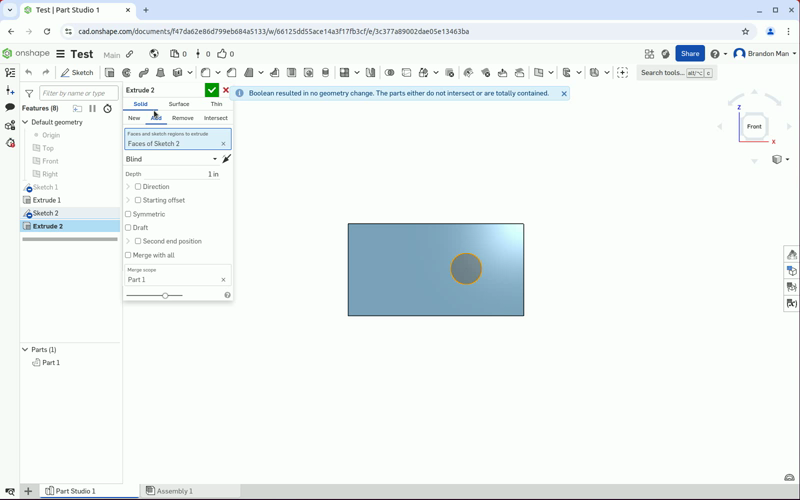
mouse_move(186, 120)
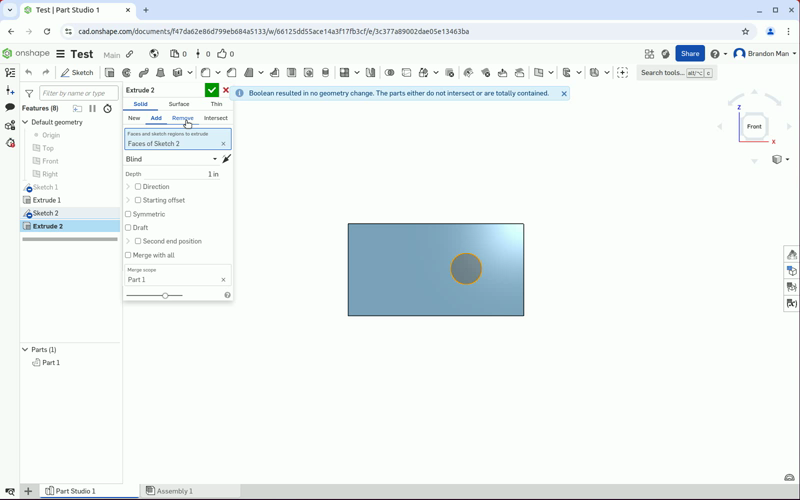
click(186, 120)
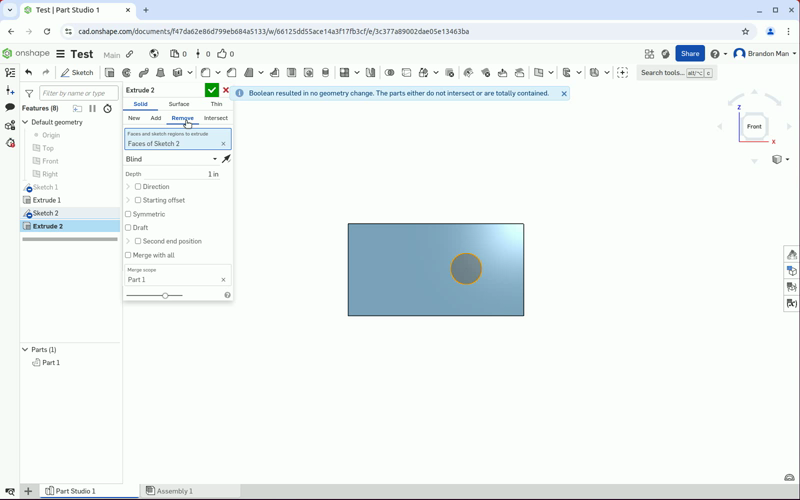
key(tab, 4)
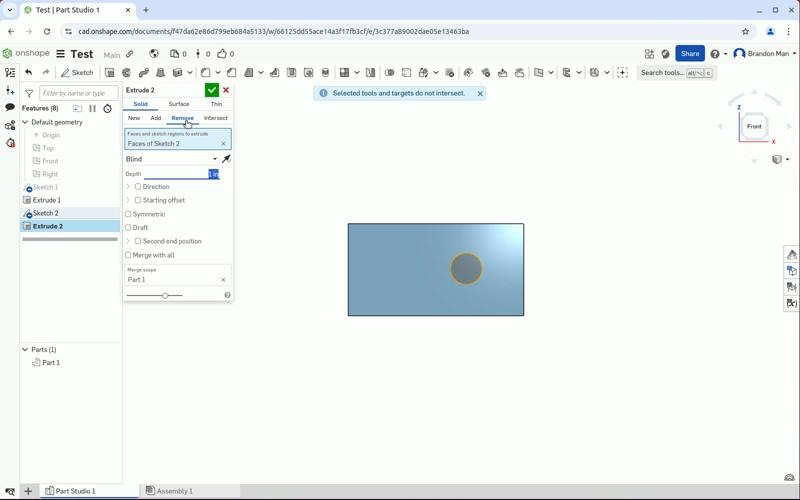
text(-6.258)
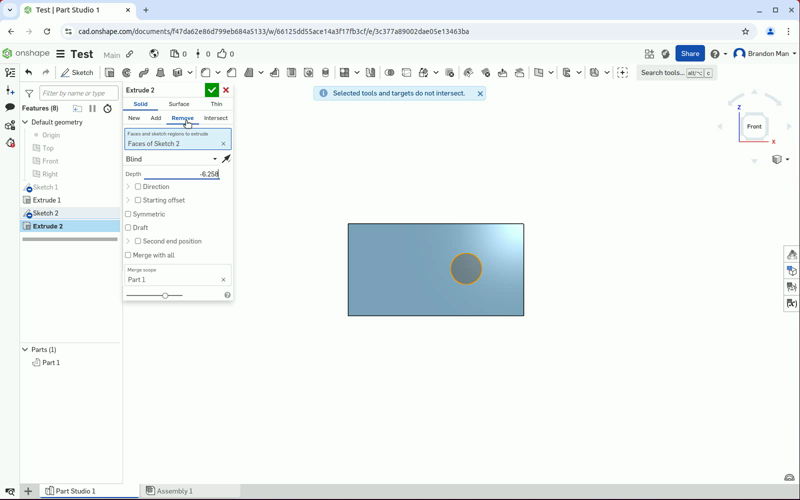
key(tab, 6)
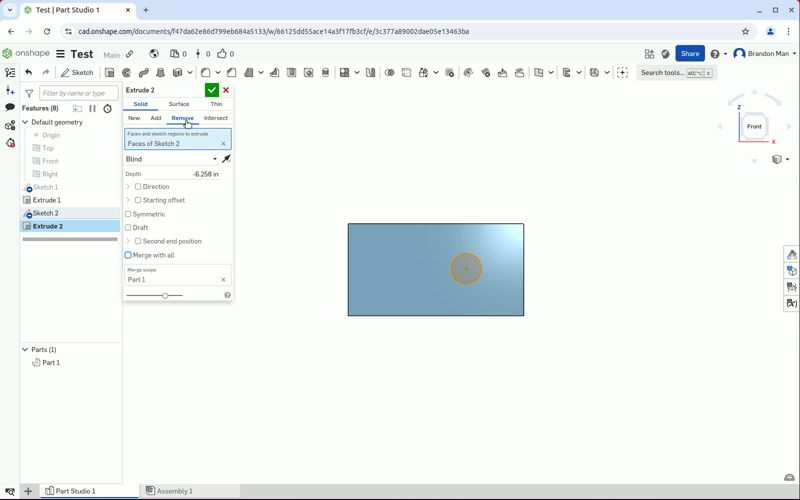
key(space)
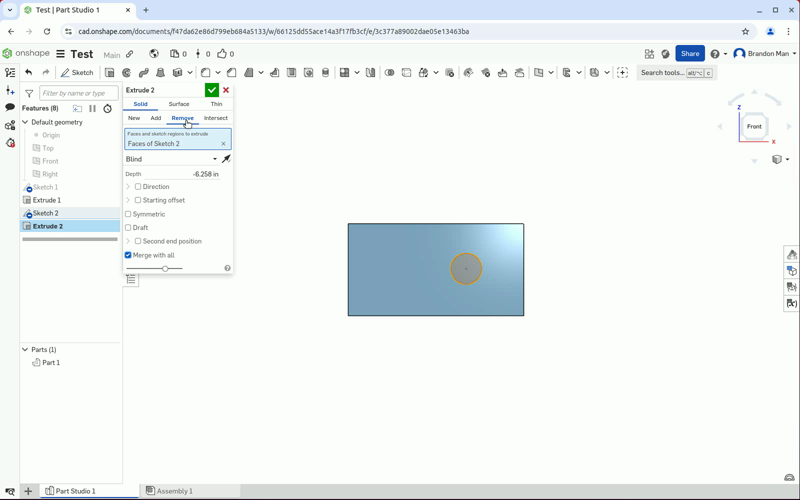
key(enter)
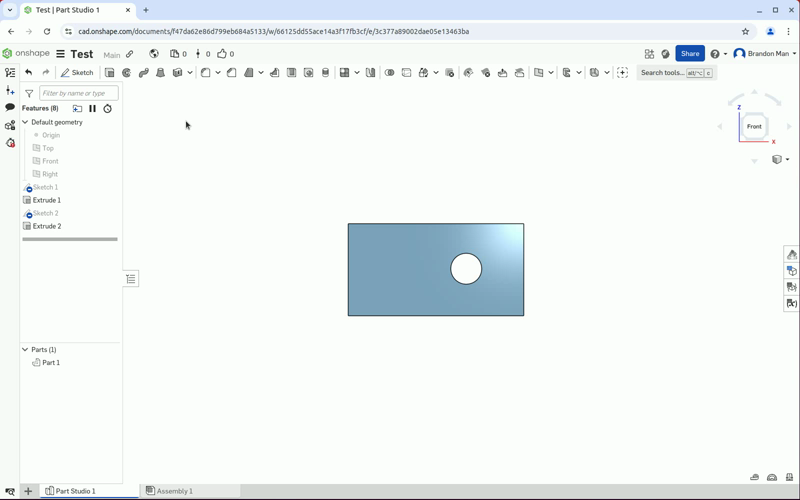
key(shift+h)
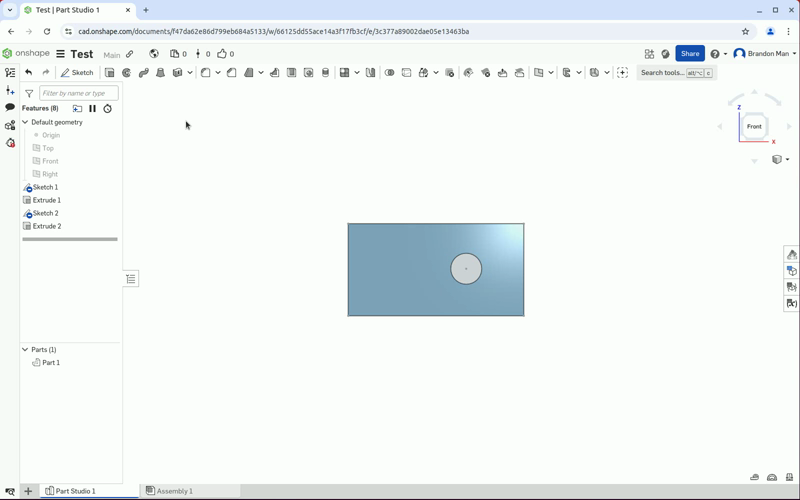
key(shift+h)
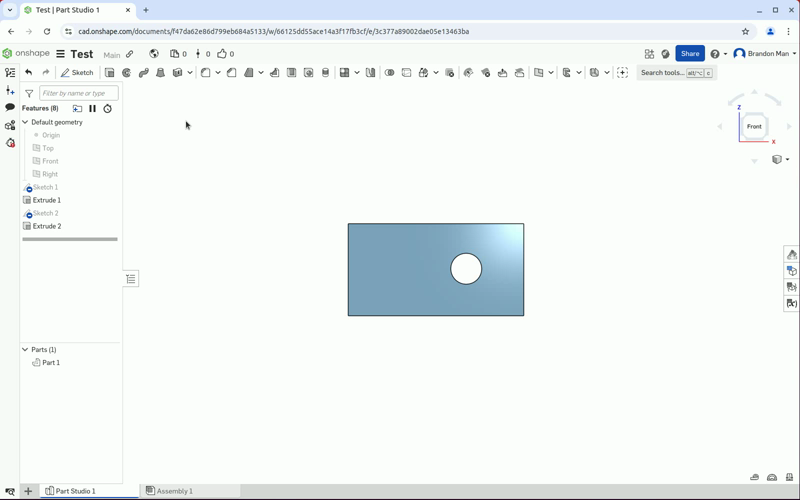
mouse_move(73, 189)
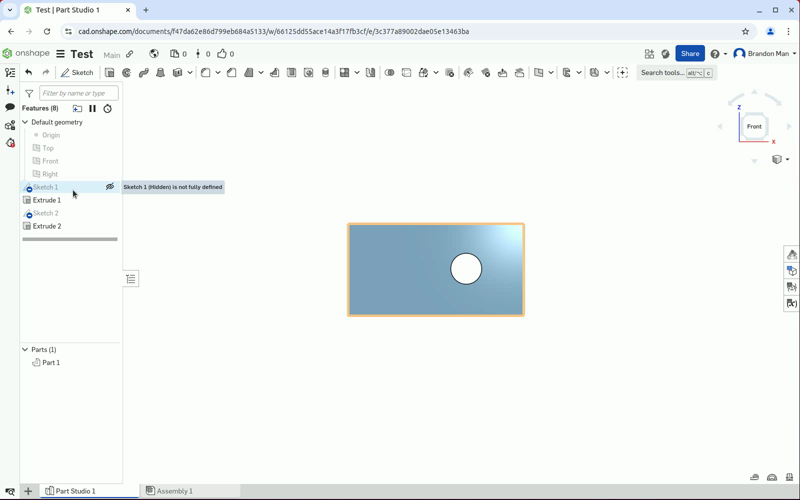
click(73, 189)
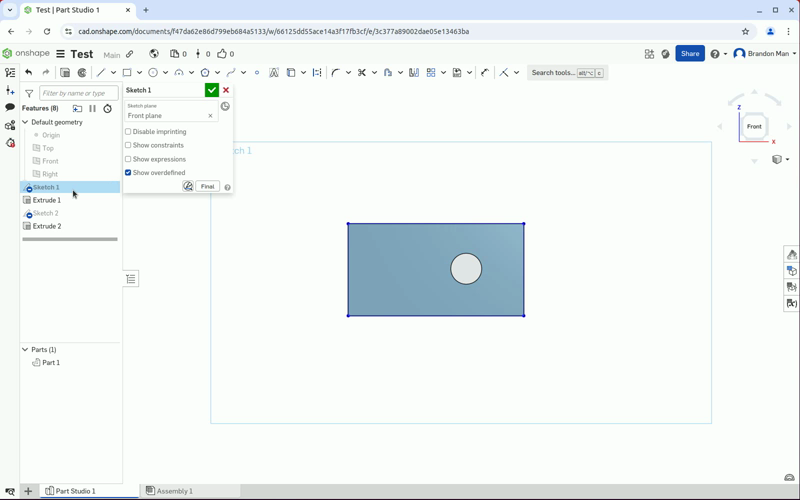
mouse_move(229, 92)
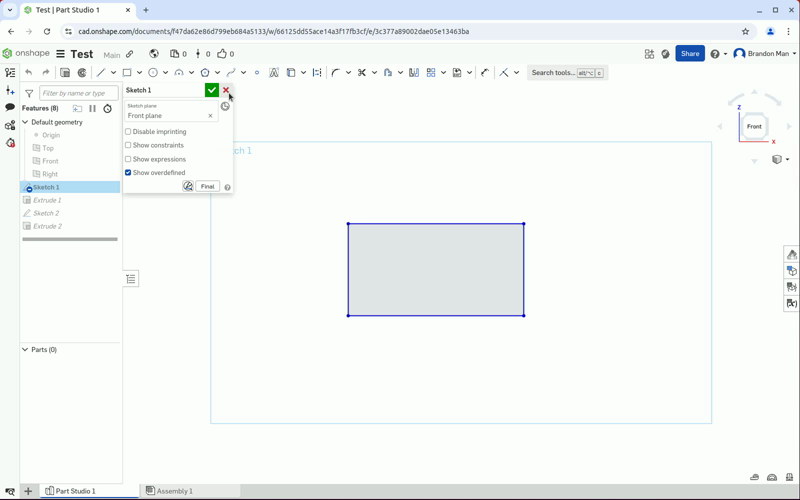
click(229, 92)
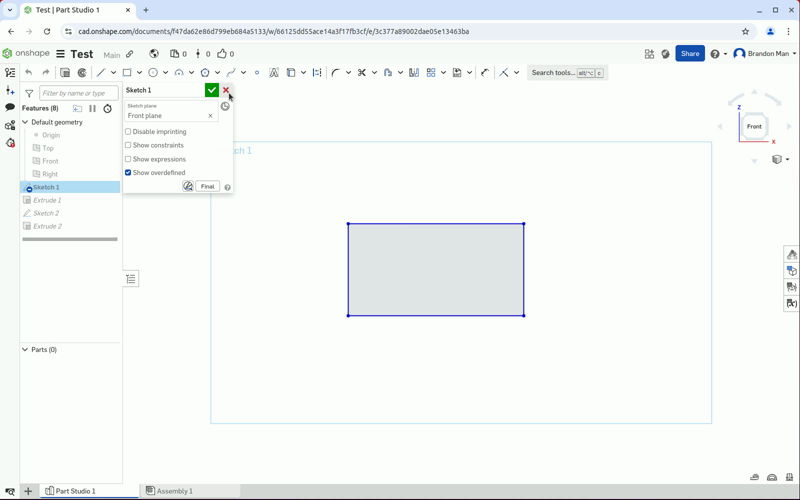
key(shift+s)
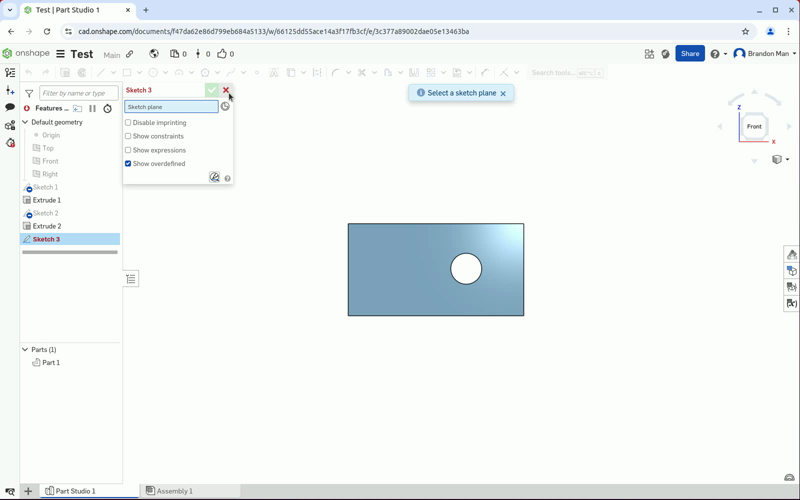
mouse_move(73, 163)
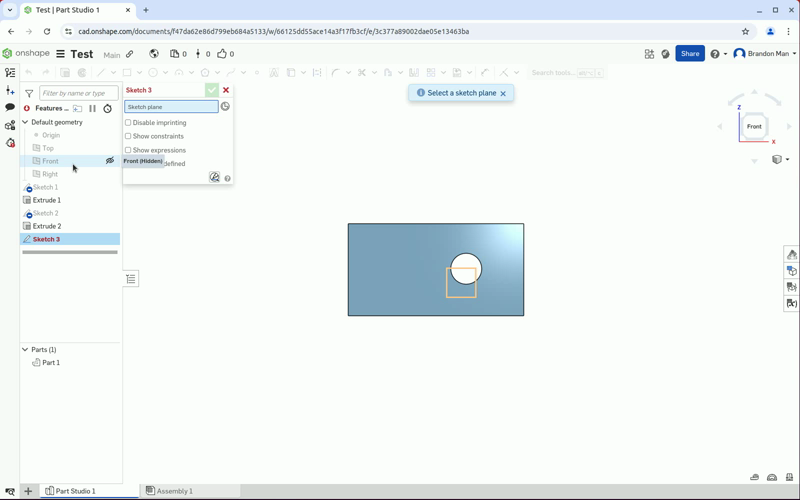
click(73, 163)
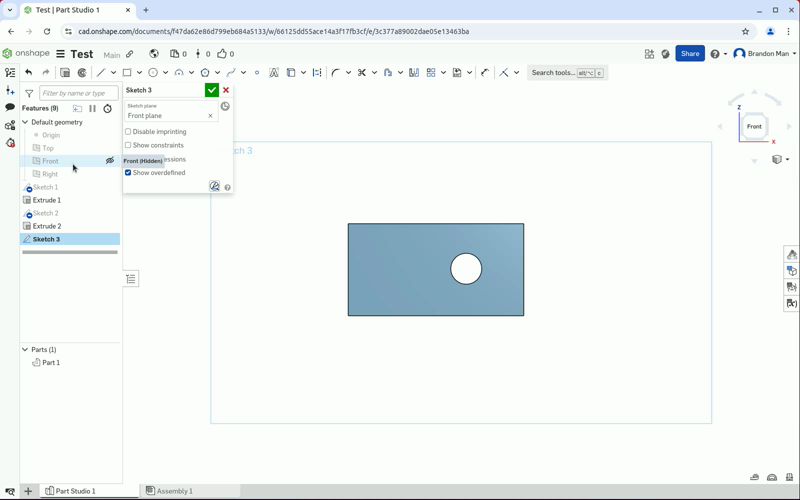
mouse_move(73, 352)
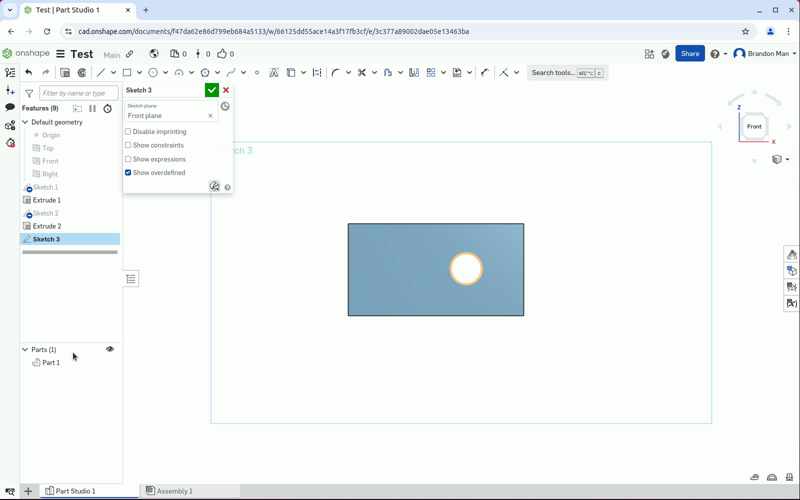
key(y)
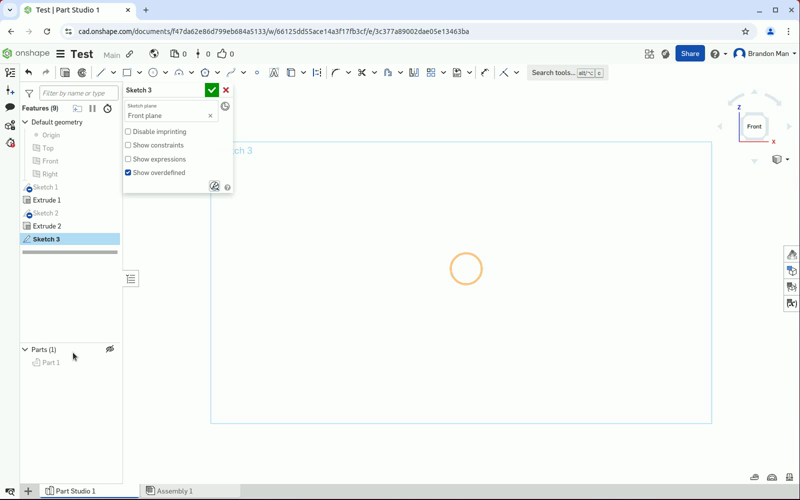
key(l)
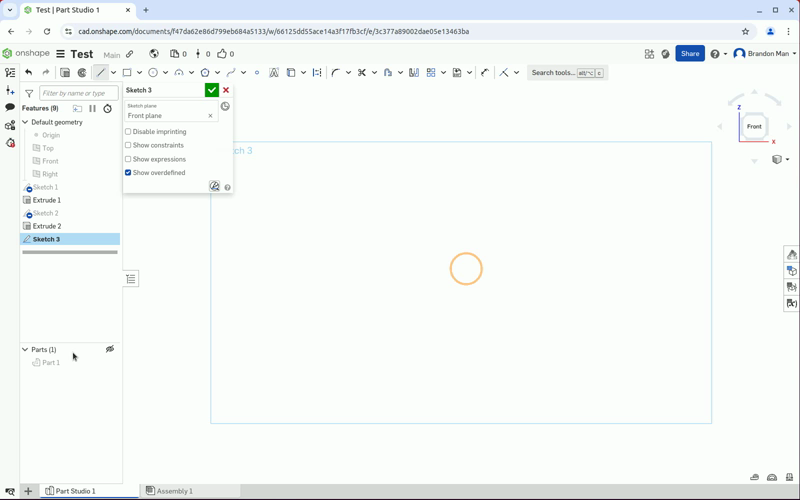
key_down(shift)
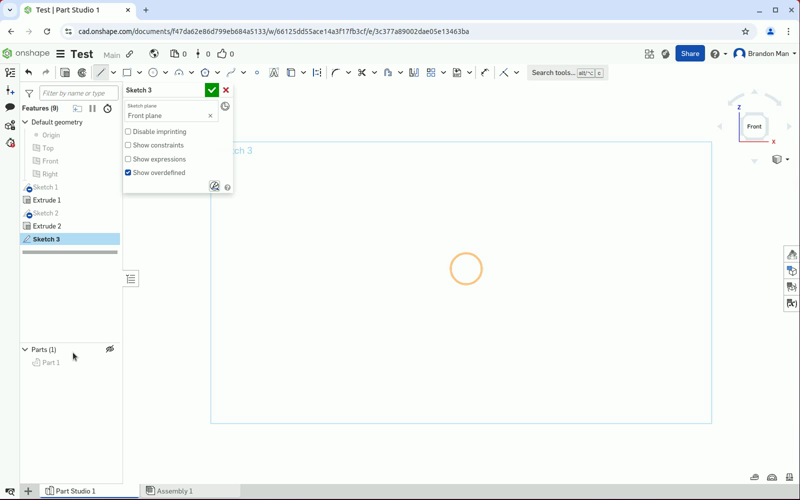
mouse_move(392, 284)
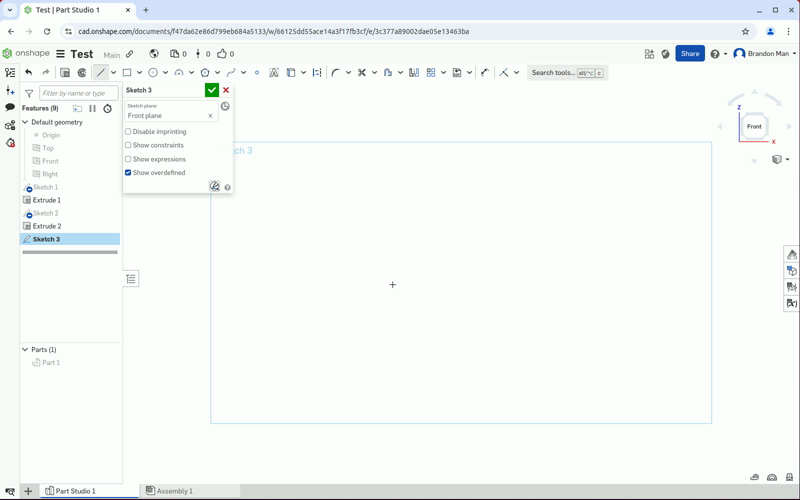
click(392, 284)
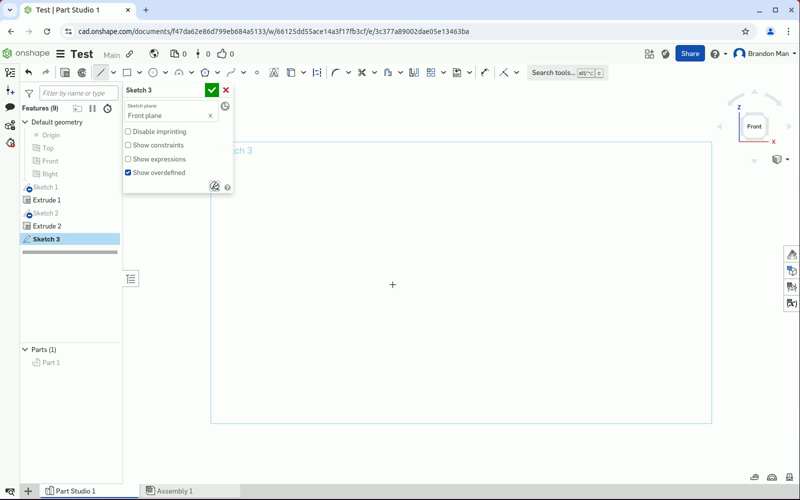
key_up(shift)
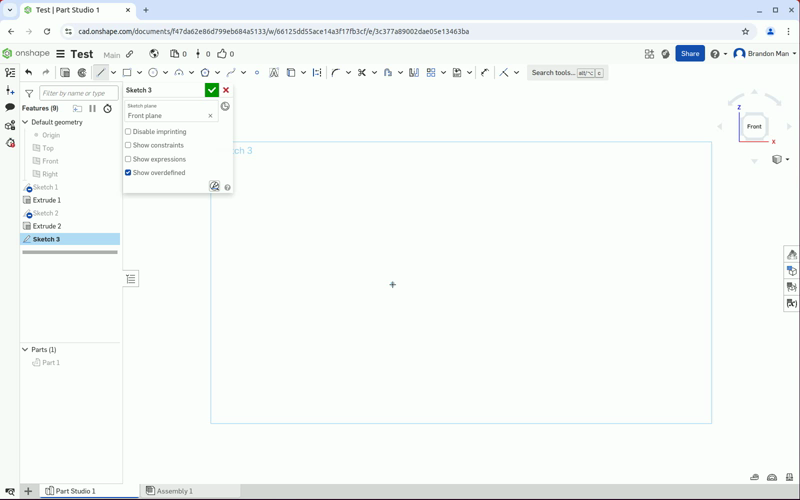
key_down(shift)
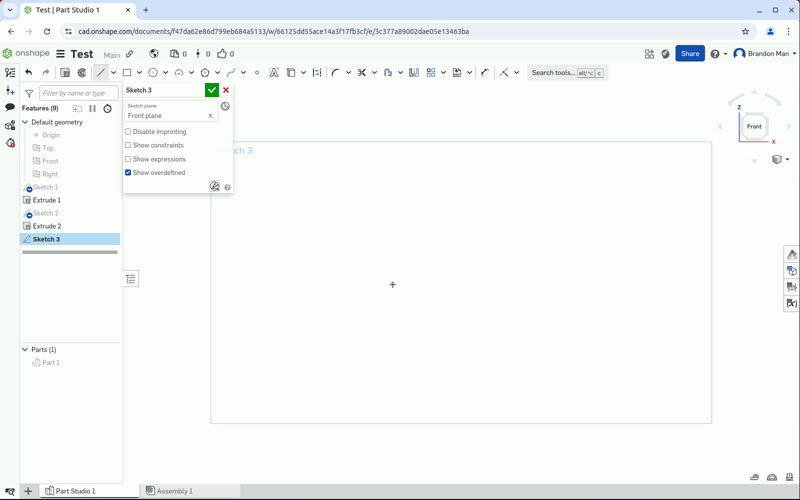
mouse_move(422, 284)
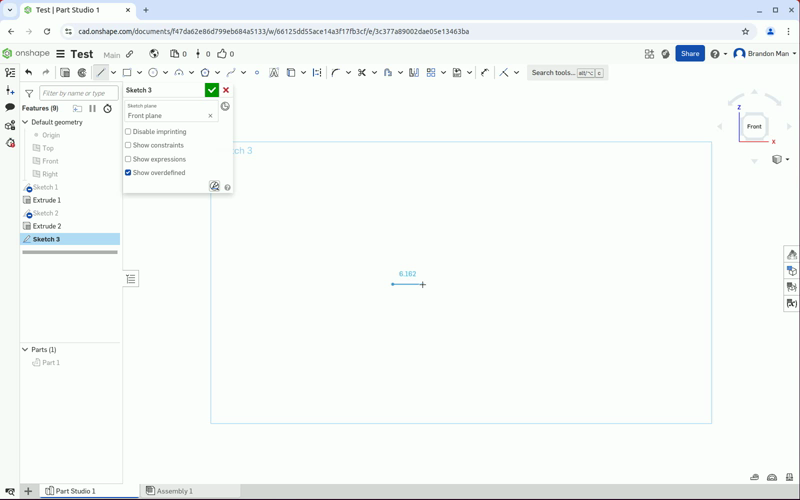
mouse_move(424, 284)
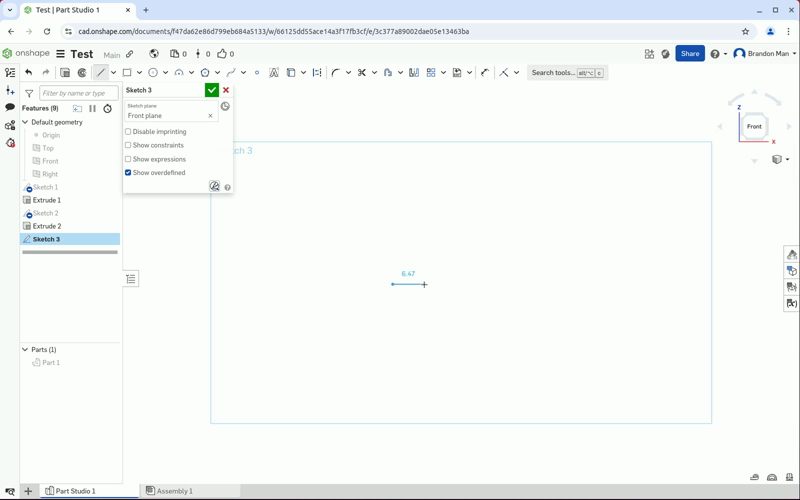
click(424, 284)
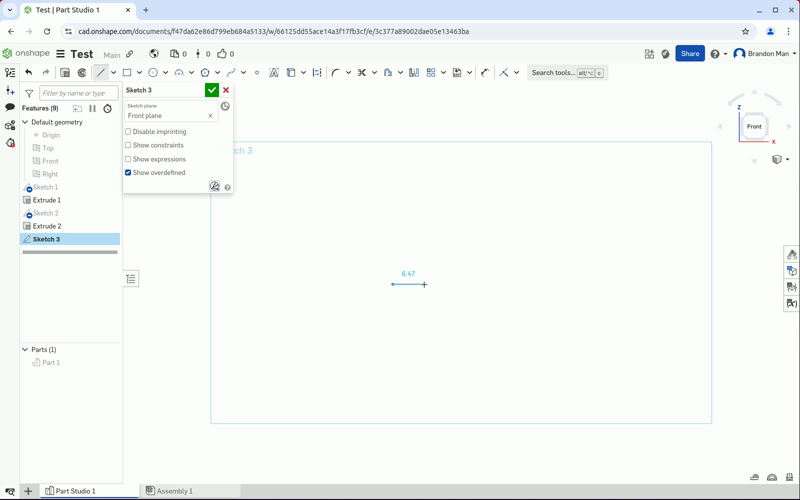
key_up(shift)
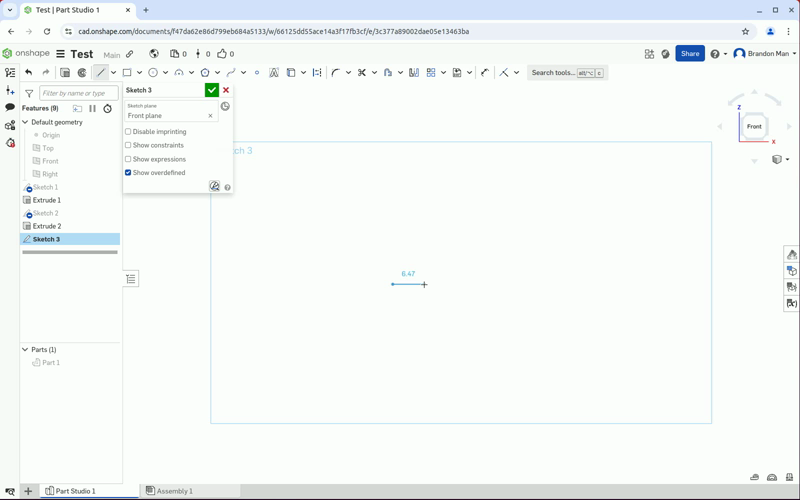
key_down(shift)
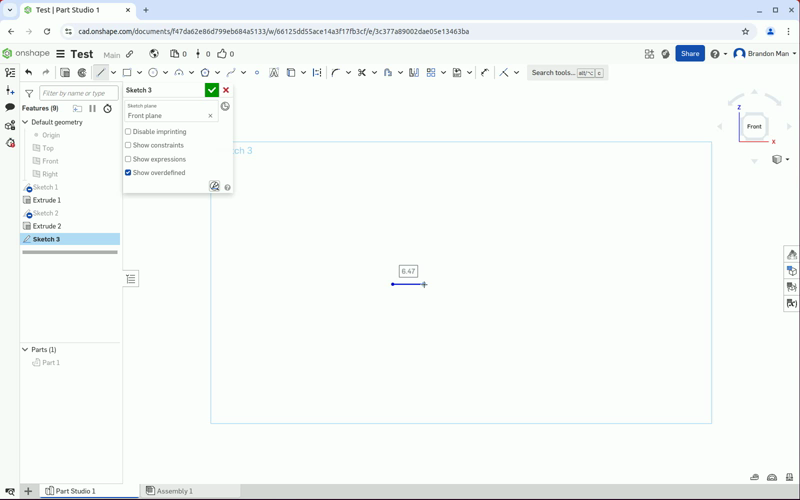
mouse_move(454, 284)
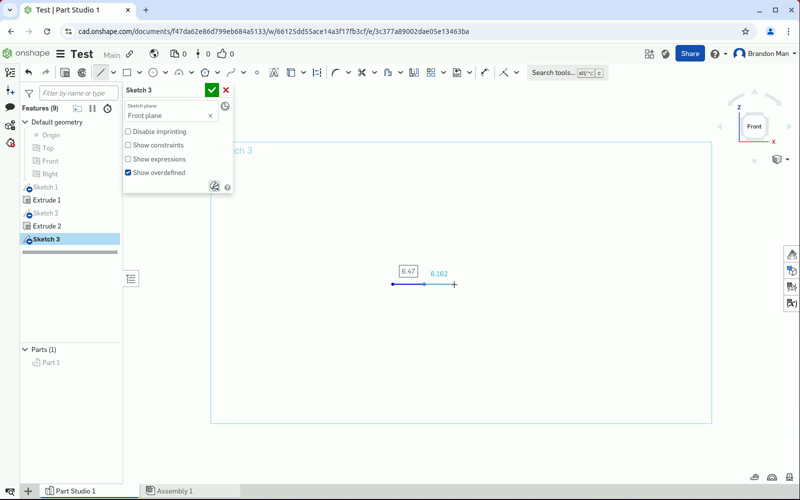
mouse_move(424, 252)
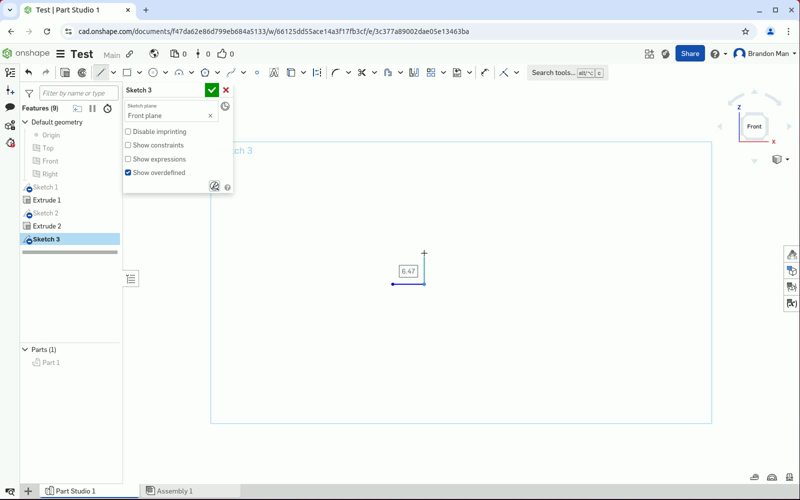
click(424, 252)
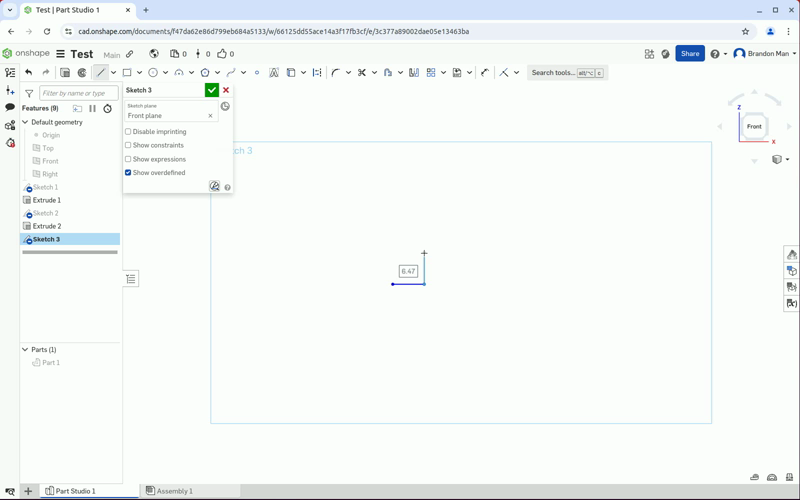
key_up(shift)
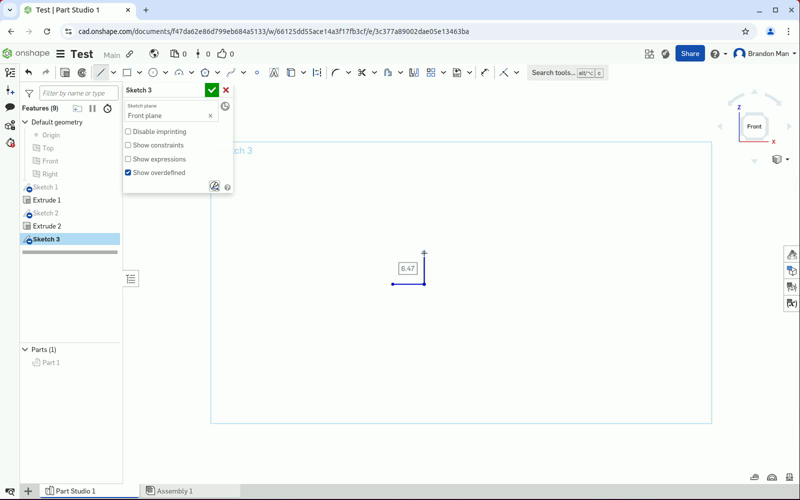
key_down(shift)
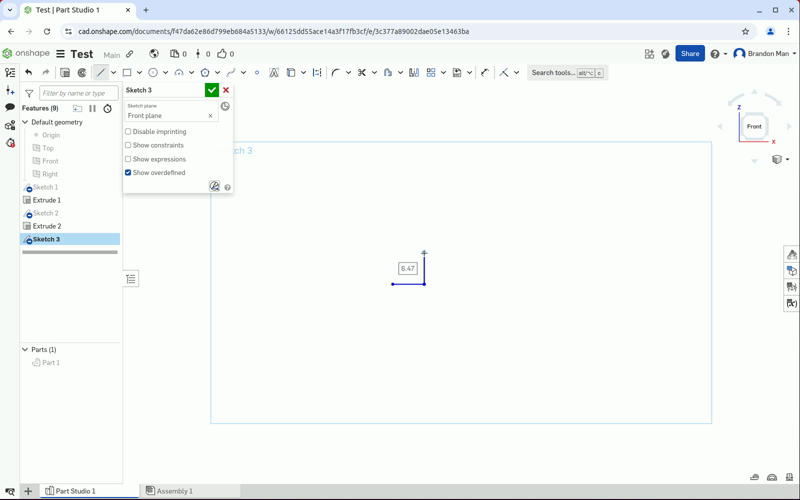
mouse_move(454, 252)
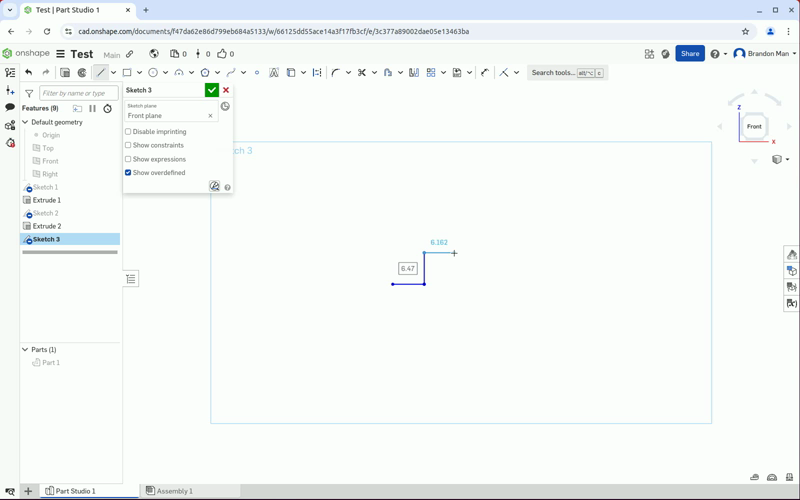
mouse_move(392, 252)
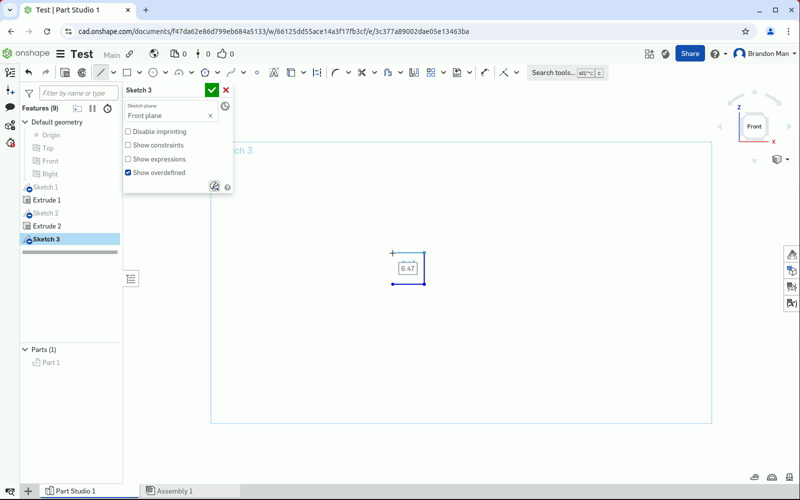
click(392, 252)
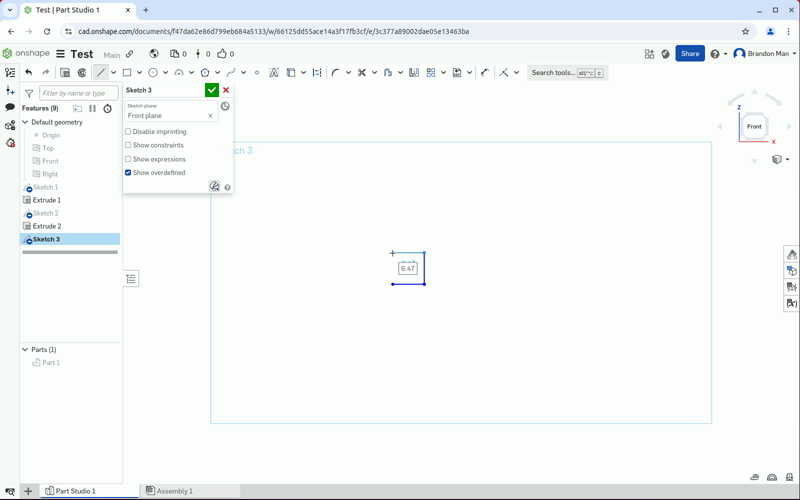
key_up(shift)
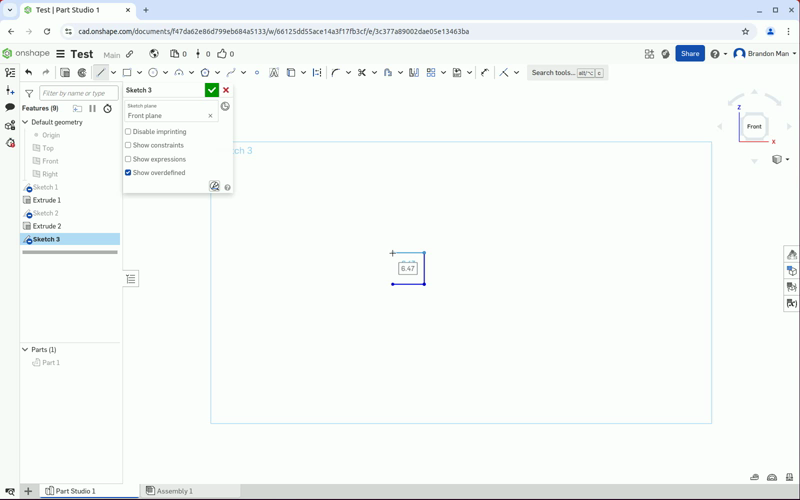
mouse_move(422, 252)
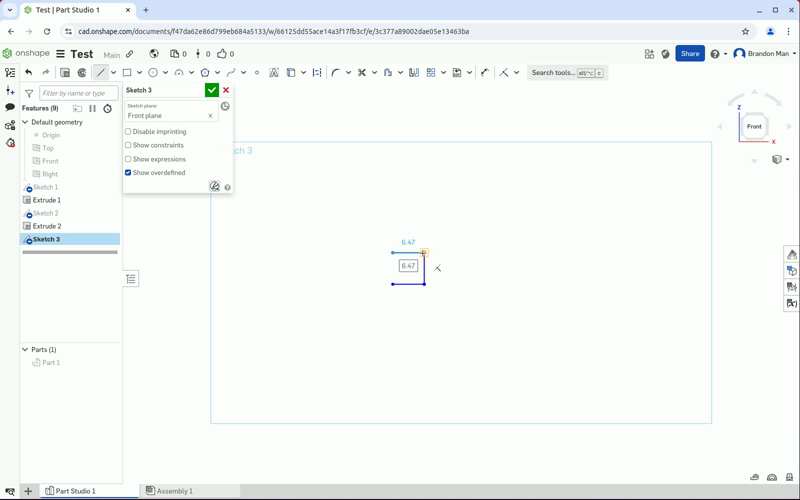
key_down(shift)
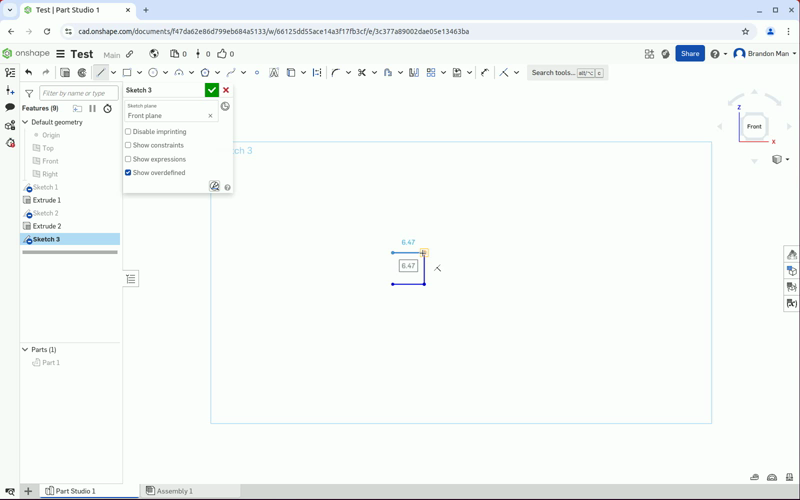
mouse_move(392, 284)
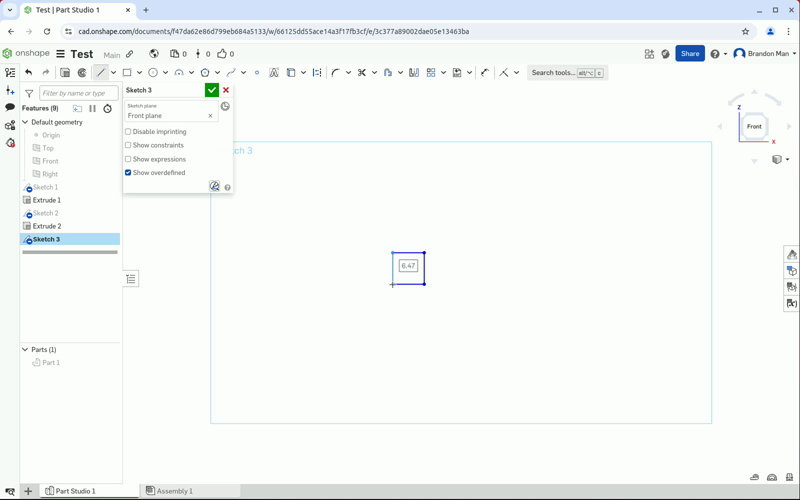
key_up(shift)
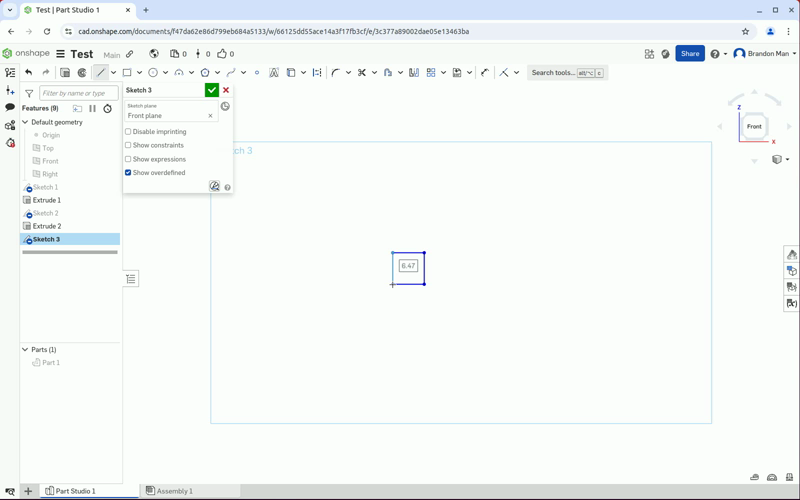
click(392, 284)
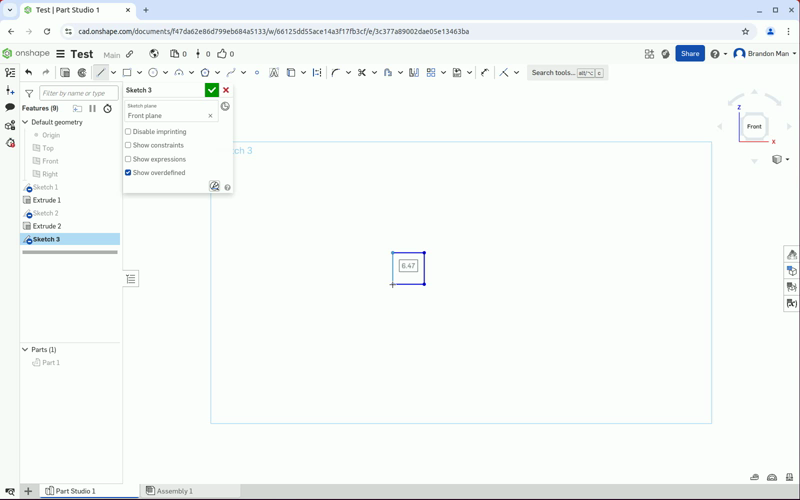
key(esc)
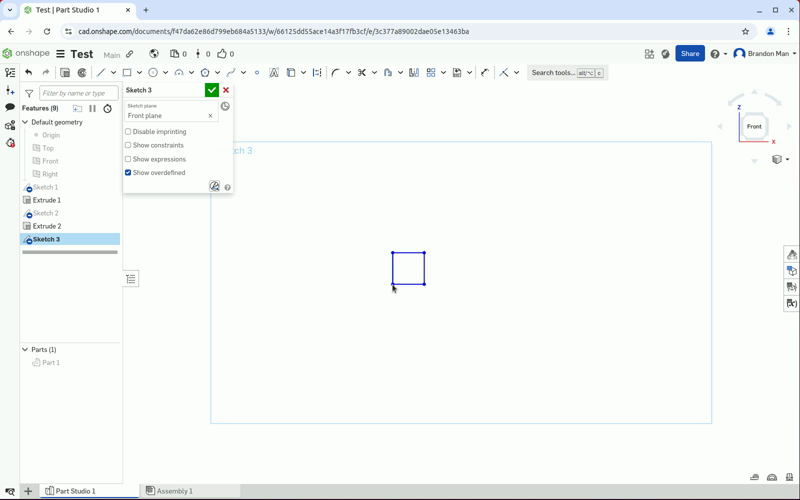
mouse_move(396, 275)
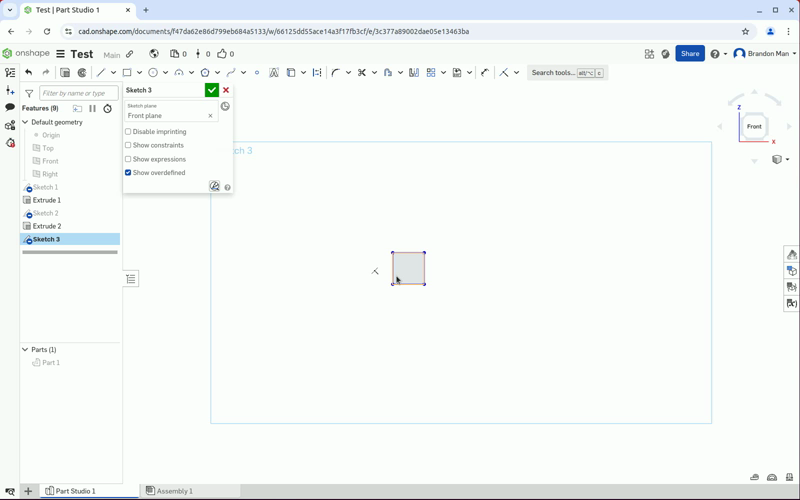
scroll(6)
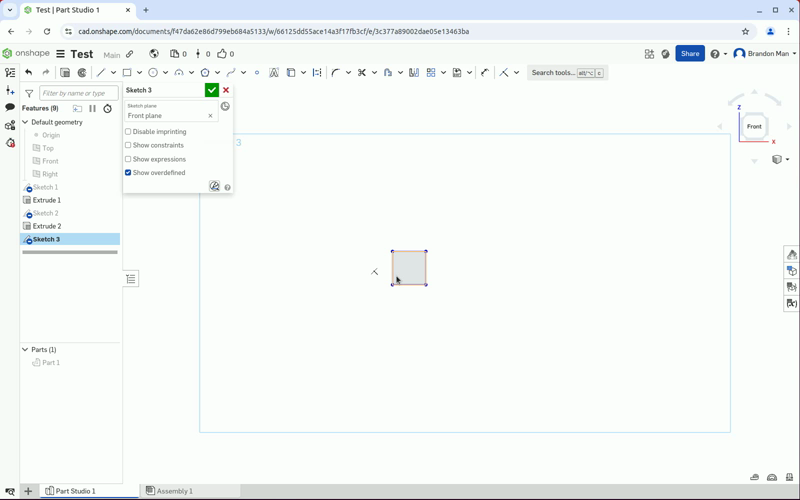
scroll(6)
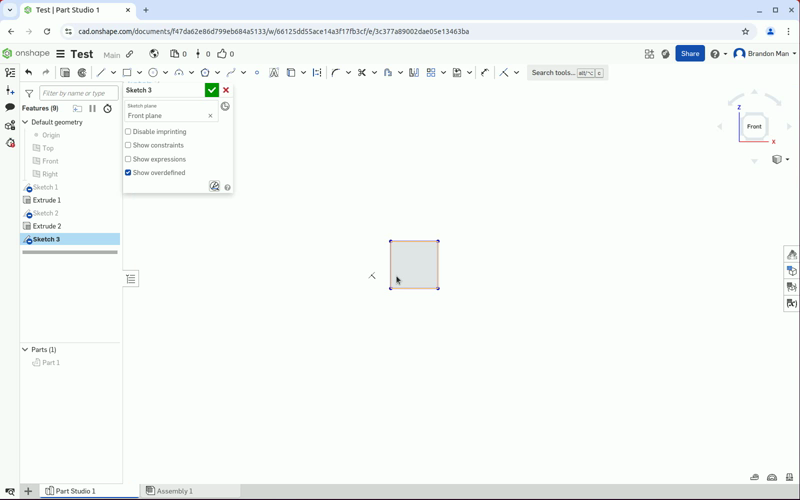
scroll(6)
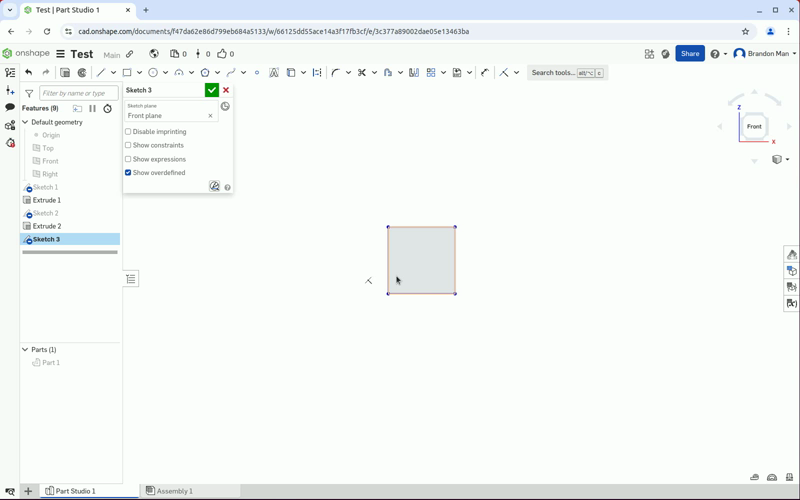
scroll(6)
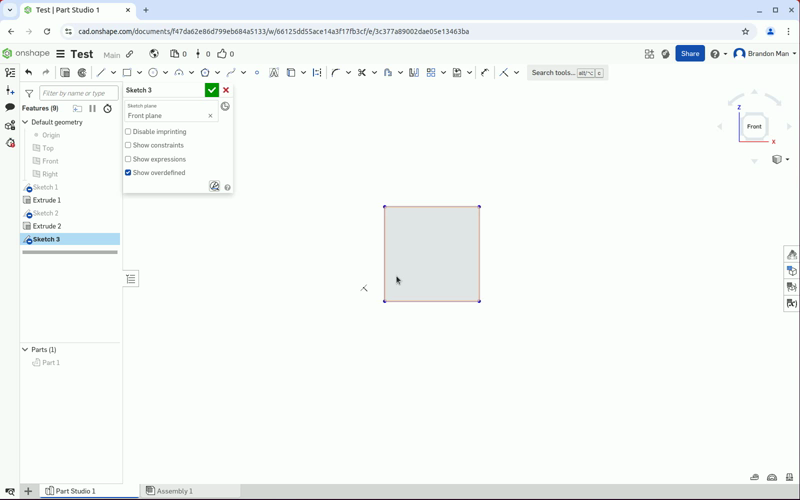
scroll(6)
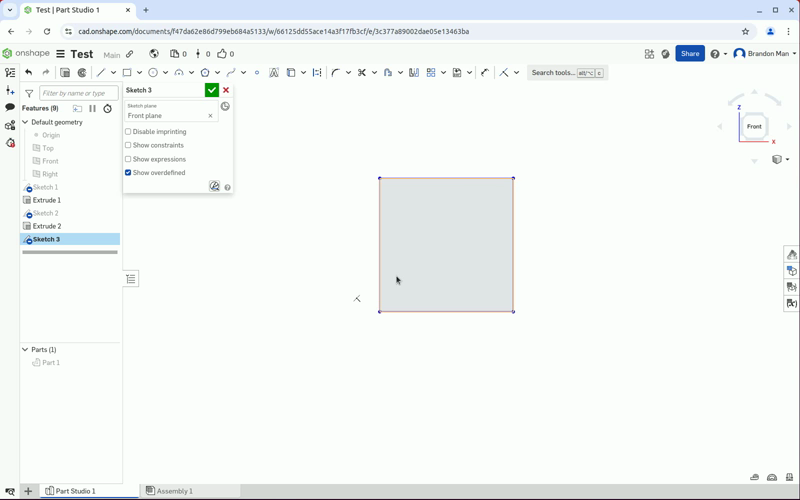
scroll(6)
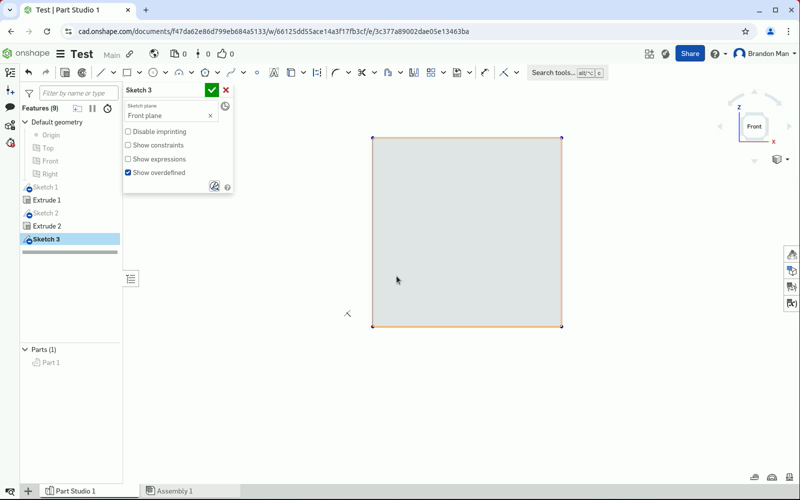
scroll(6)
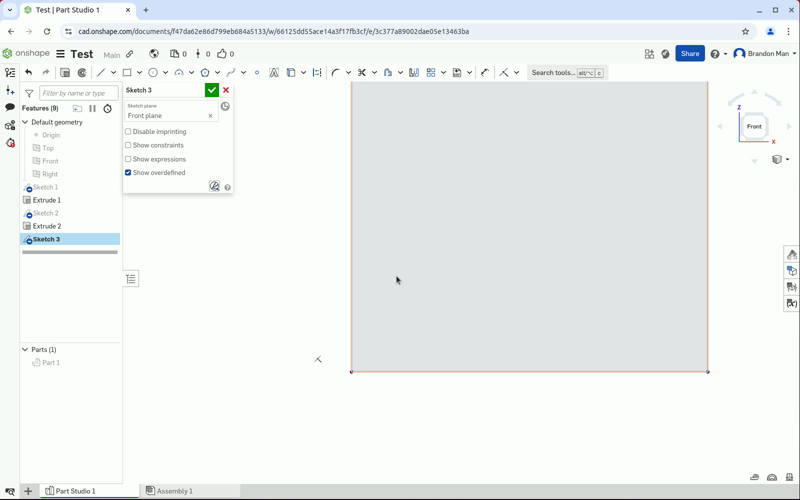
click(396, 275)
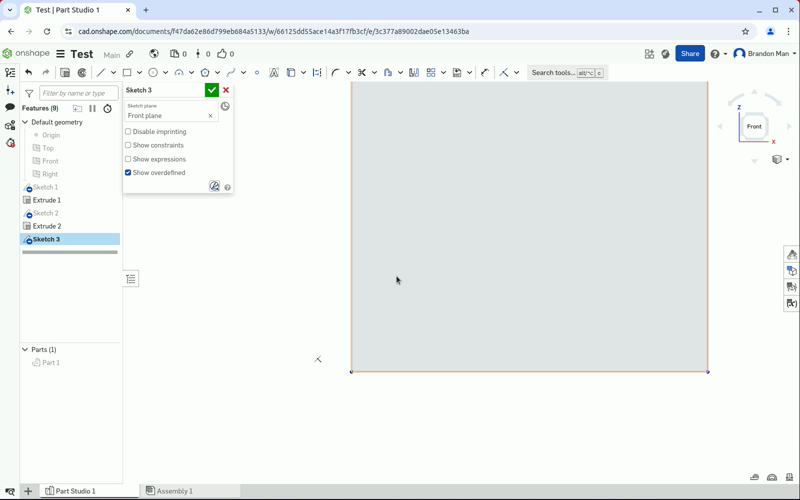
scroll(-6)
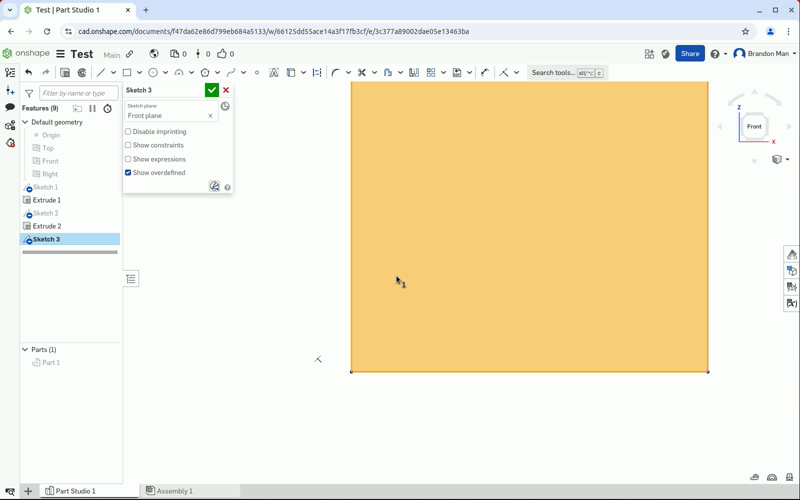
scroll(-6)
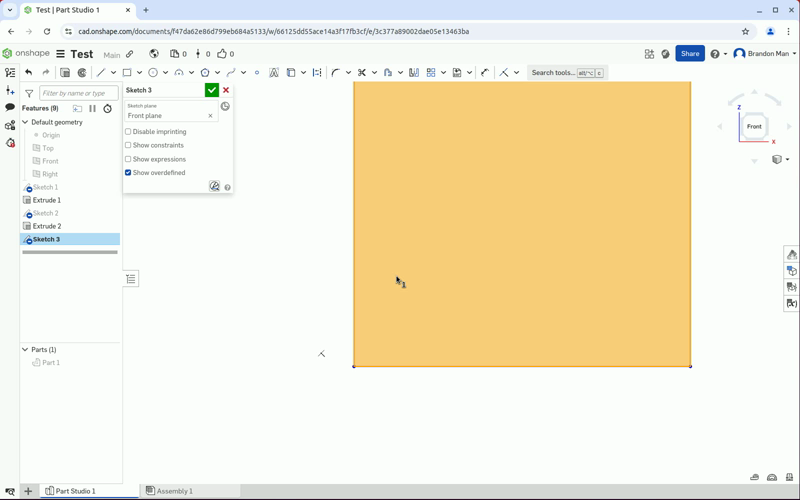
scroll(-6)
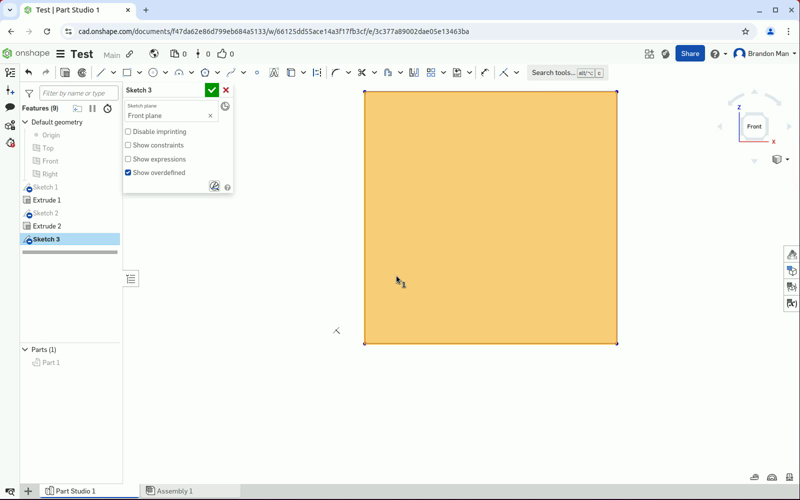
scroll(-6)
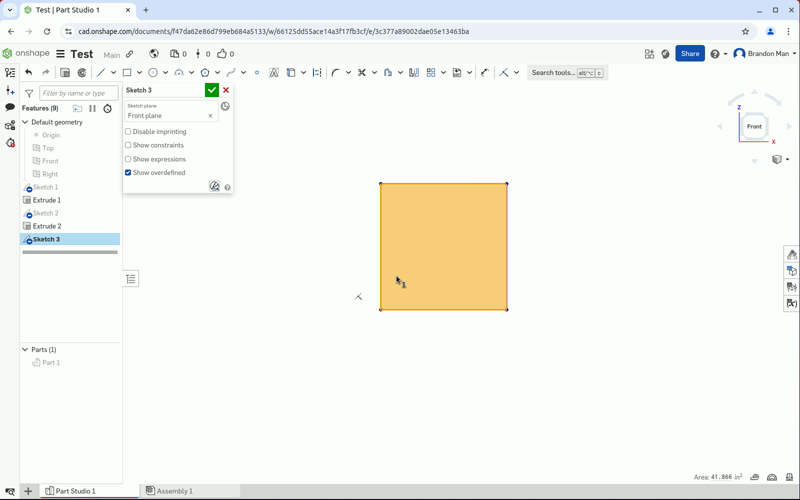
scroll(-6)
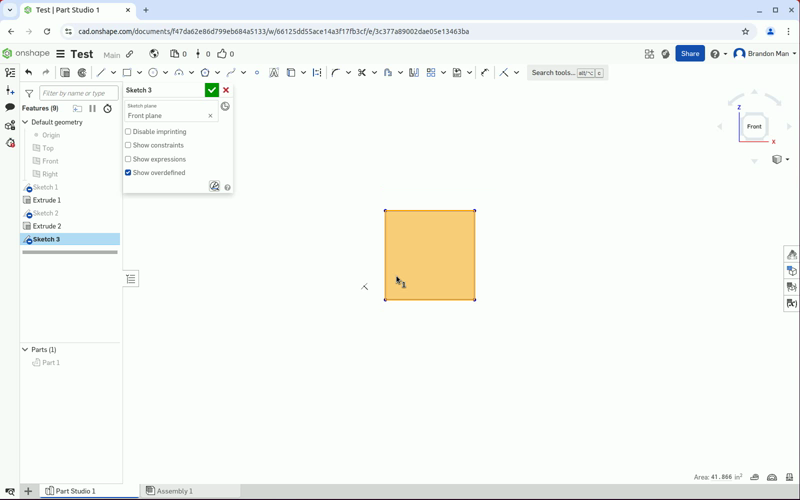
scroll(-6)
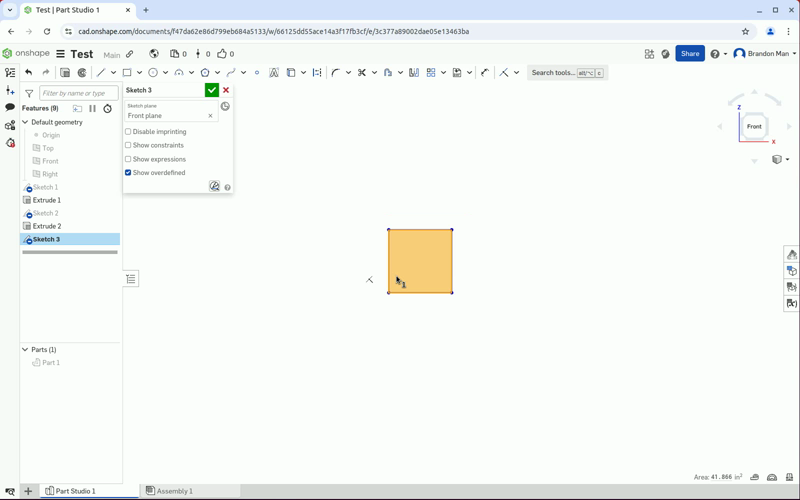
scroll(-6)
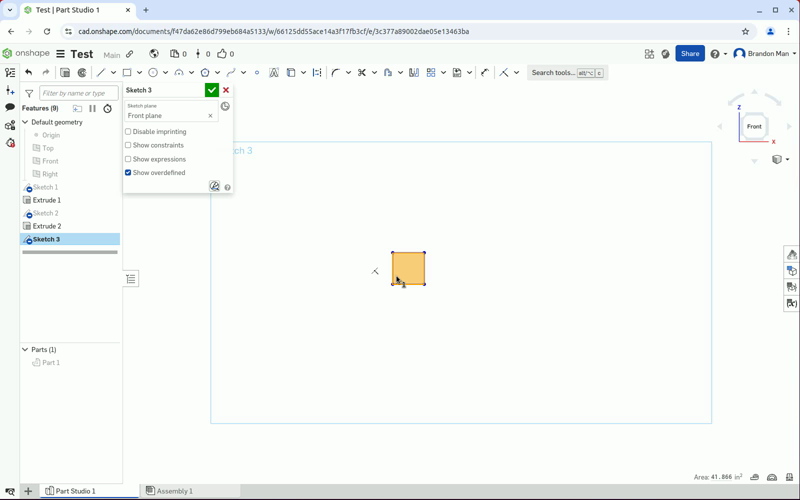
mouse_move(73, 352)
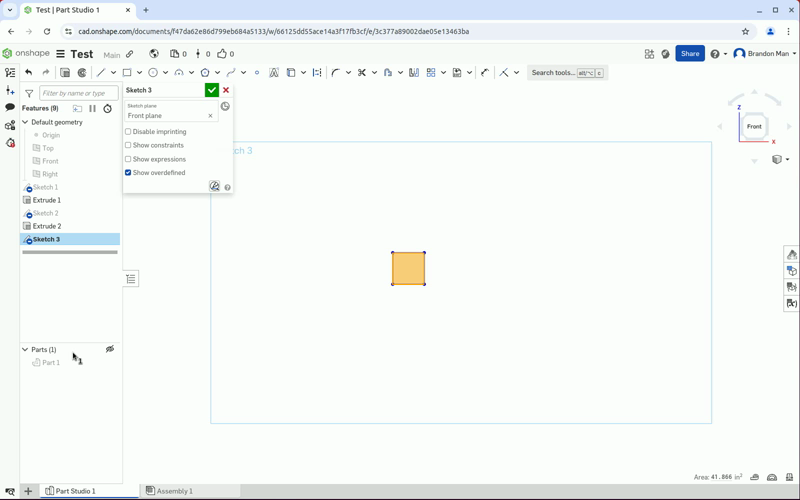
key(shift+y)
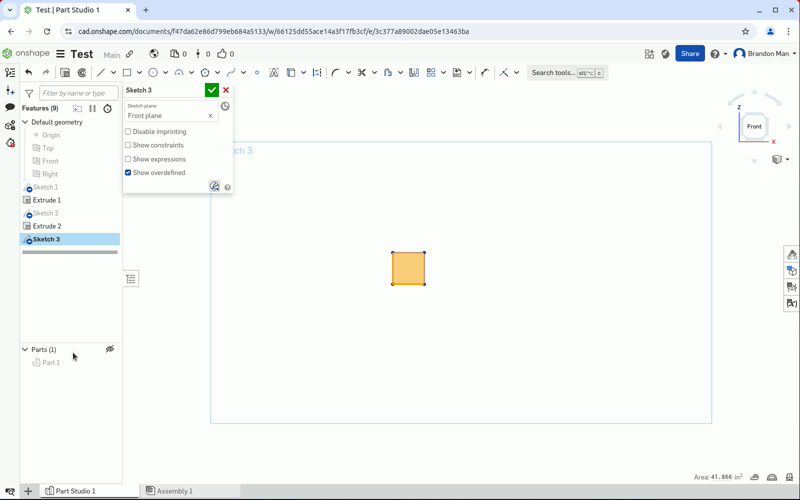
key(shift+e)
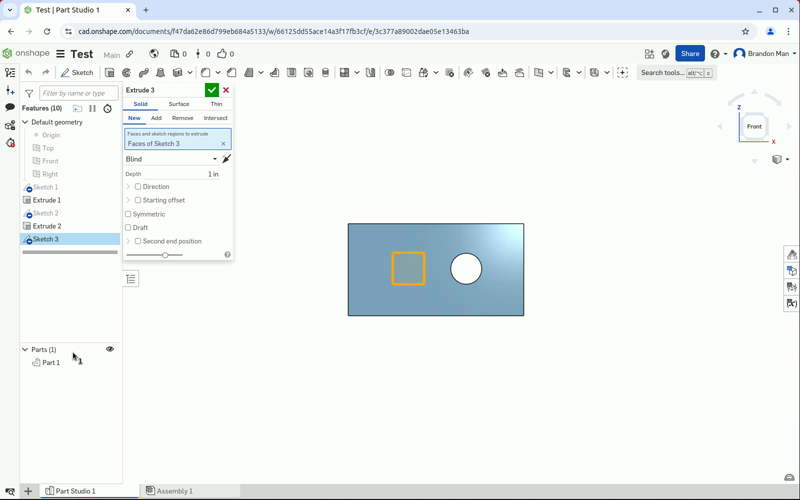
mouse_move(143, 106)
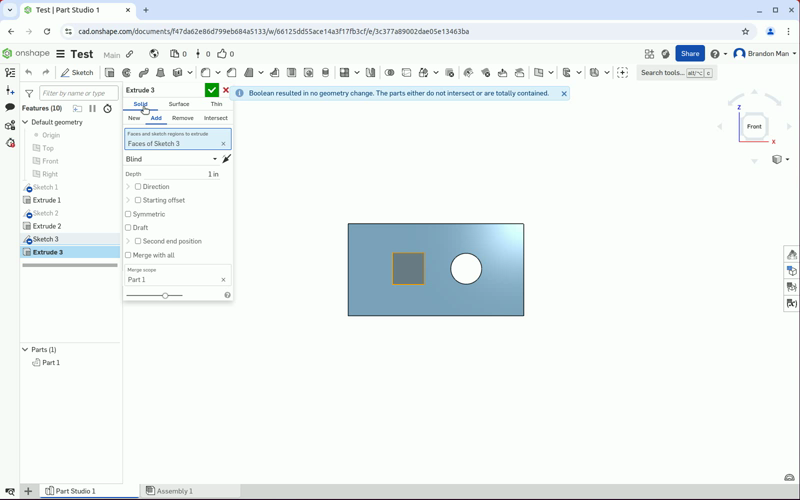
click(143, 106)
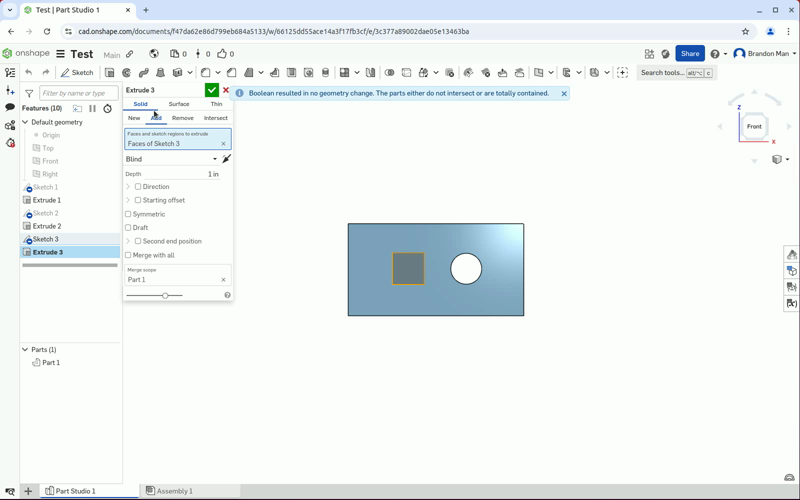
mouse_move(186, 120)
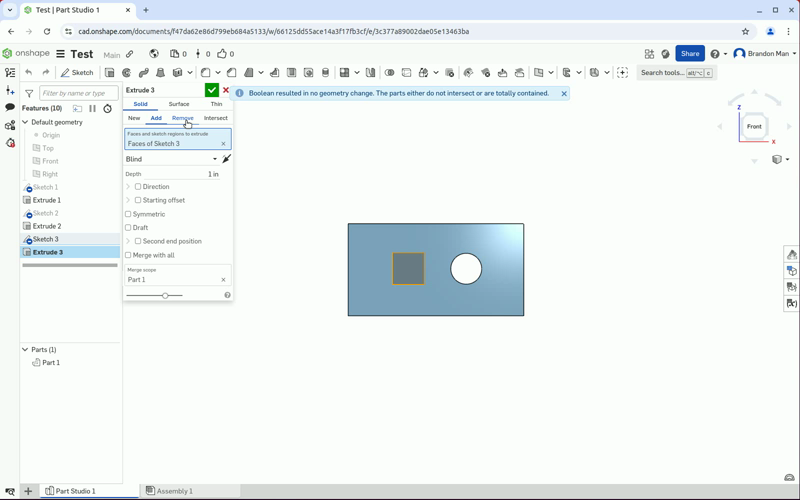
click(186, 120)
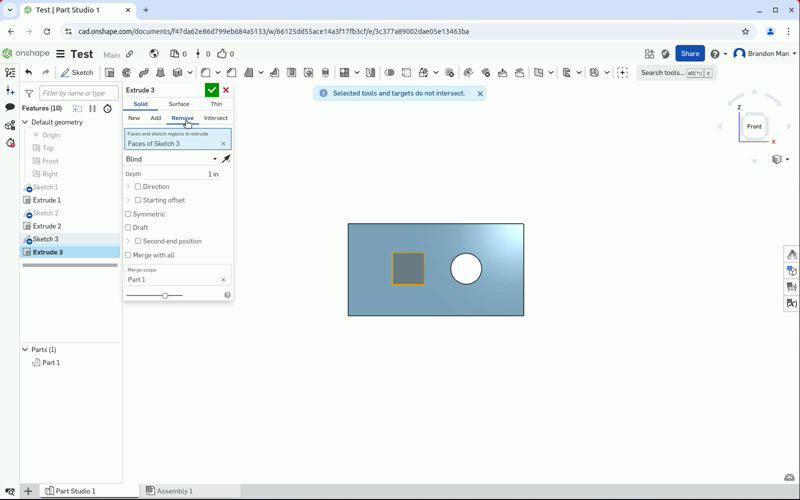
key(tab, 4)
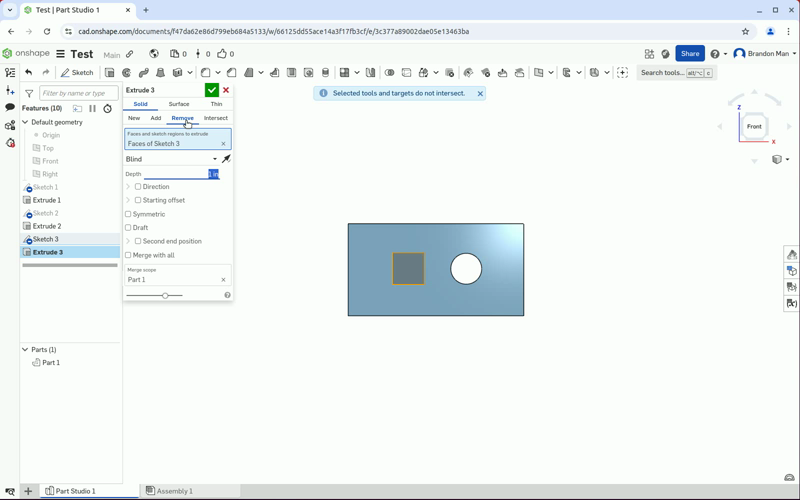
text(-6.258)
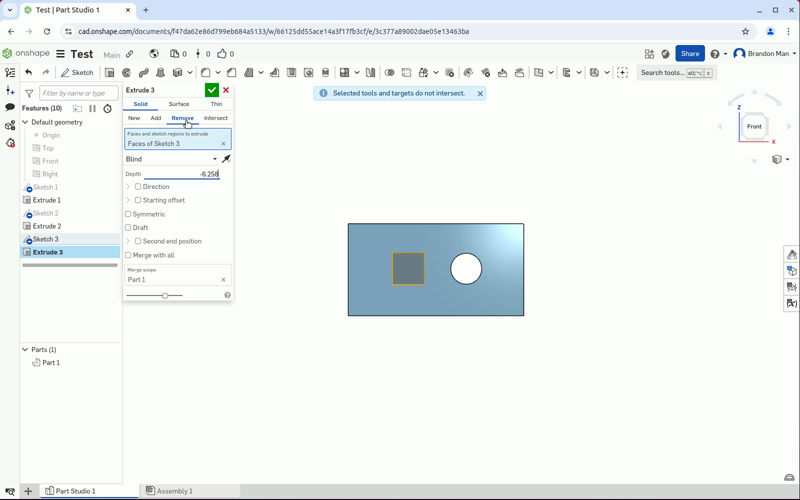
key(tab, 6)
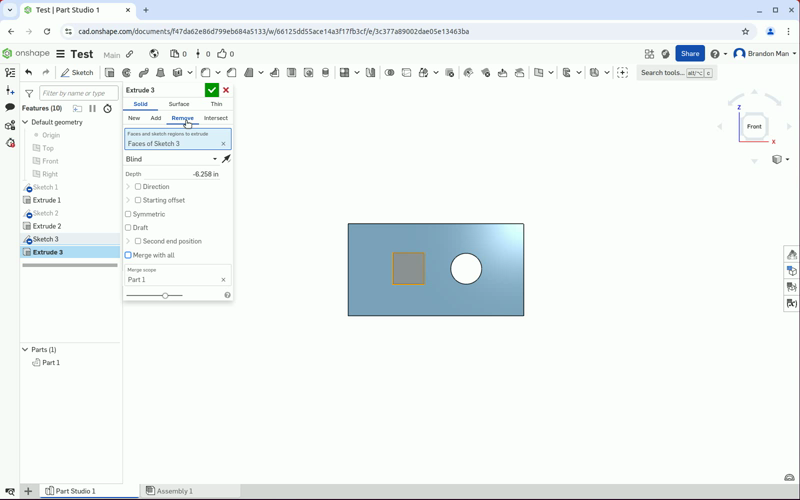
key(space)
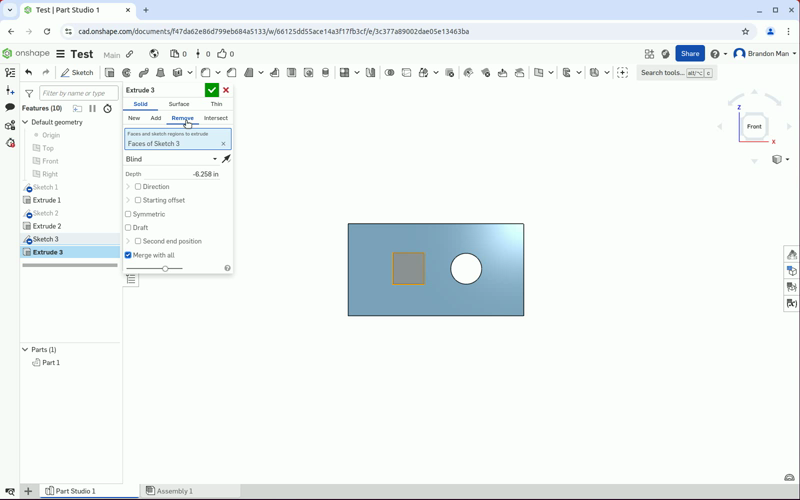
key(enter)
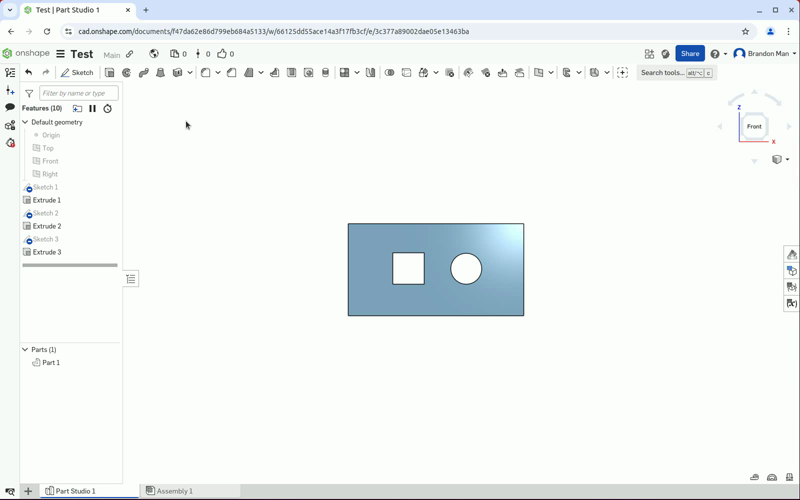
key(shift+h)
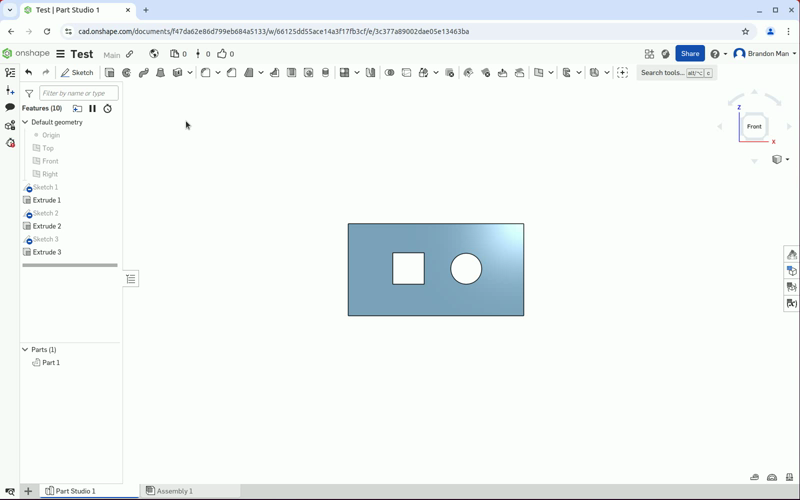
key(shift+h)
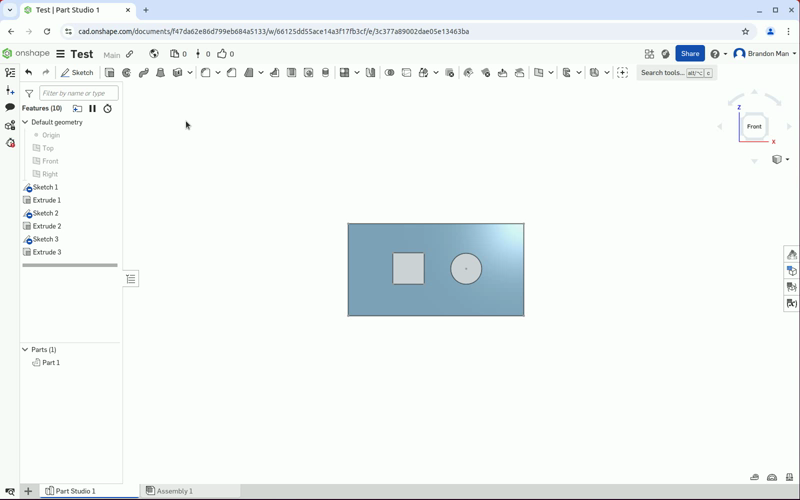
key(shift+7)
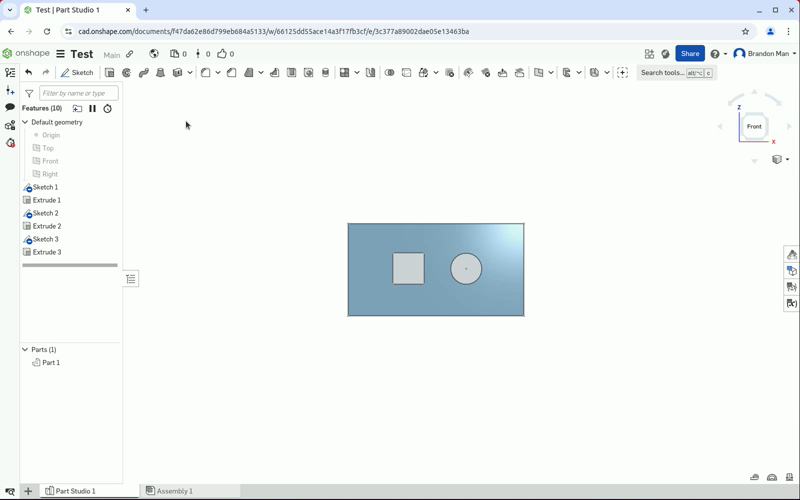
key(left, 2)
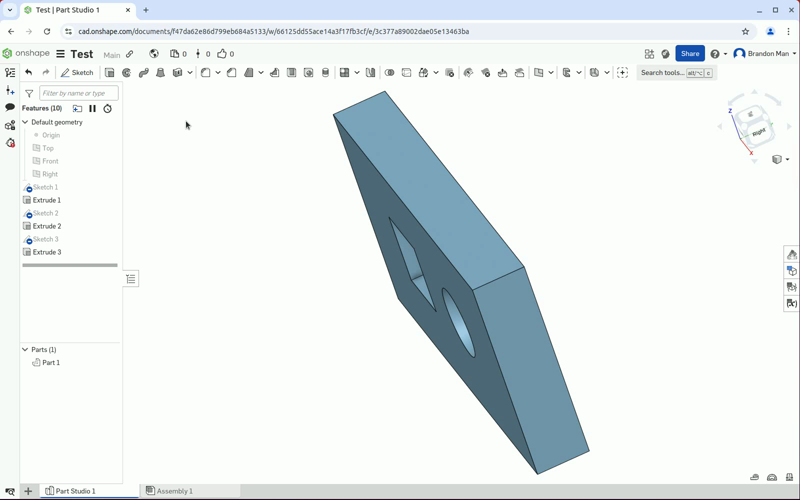
key(down, 2)
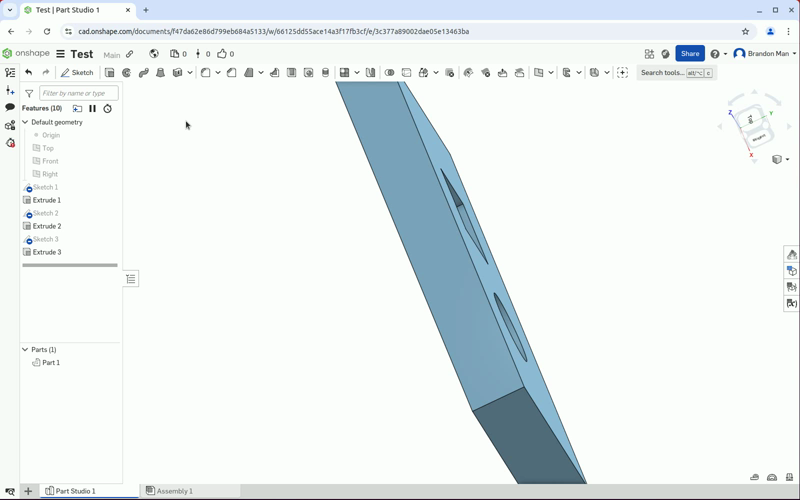
key(up, 2)
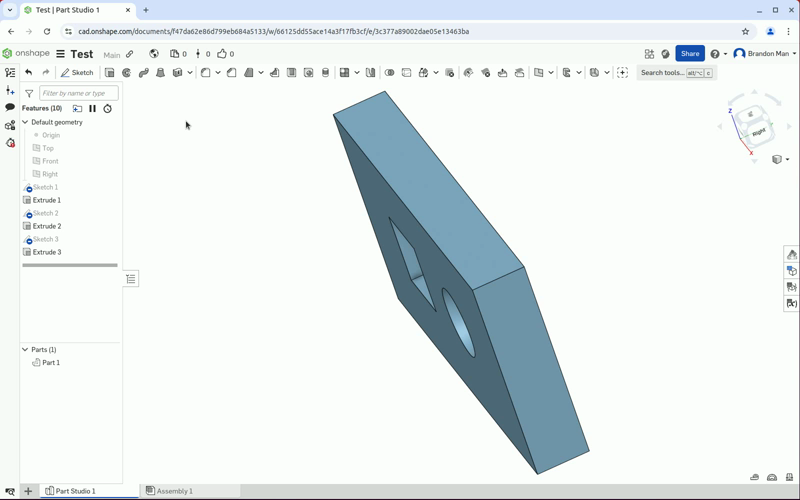
key(right, 2)
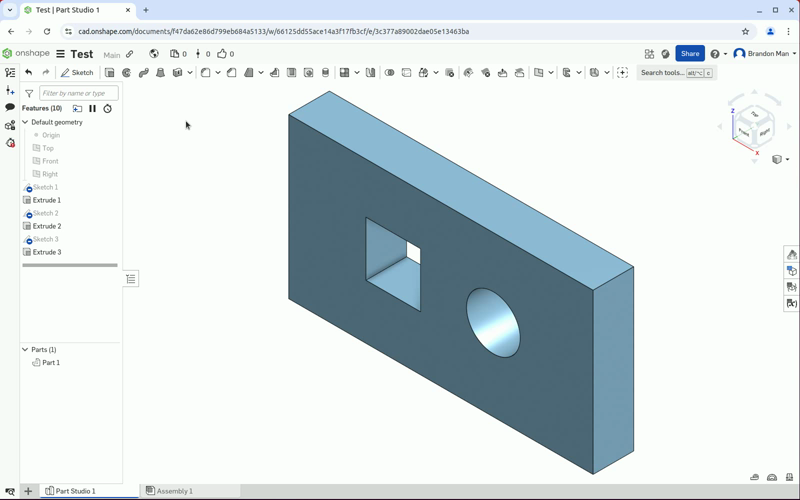
mouse_move(73, 189)
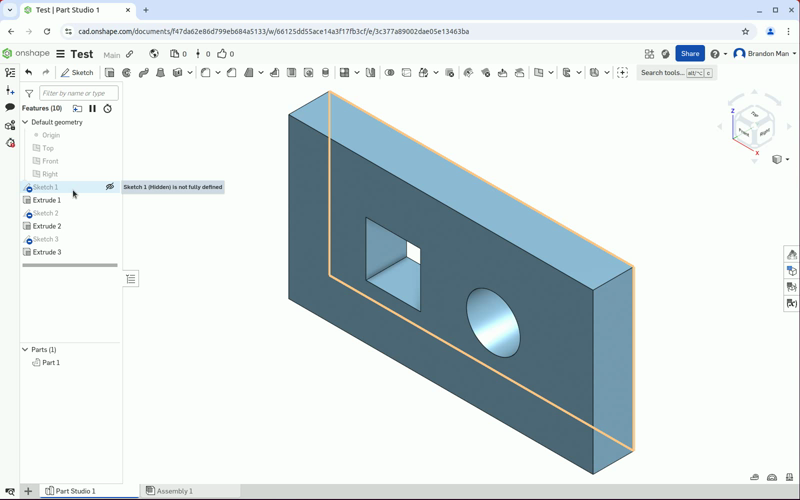
click(73, 189)